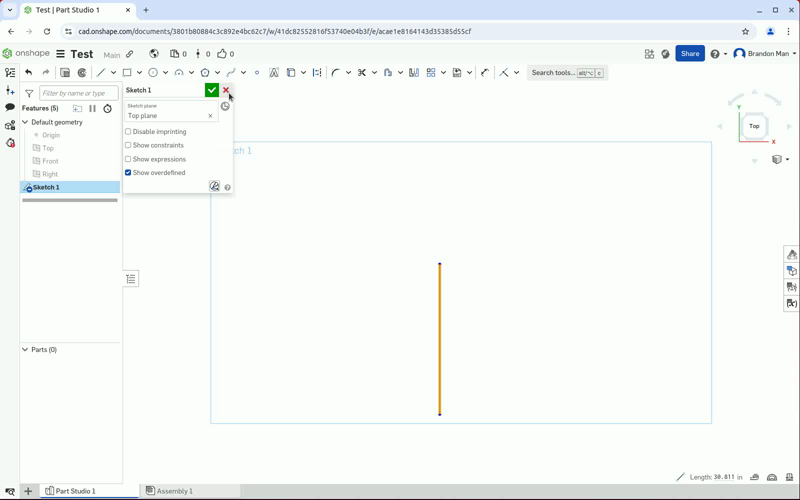
key(shift+h)
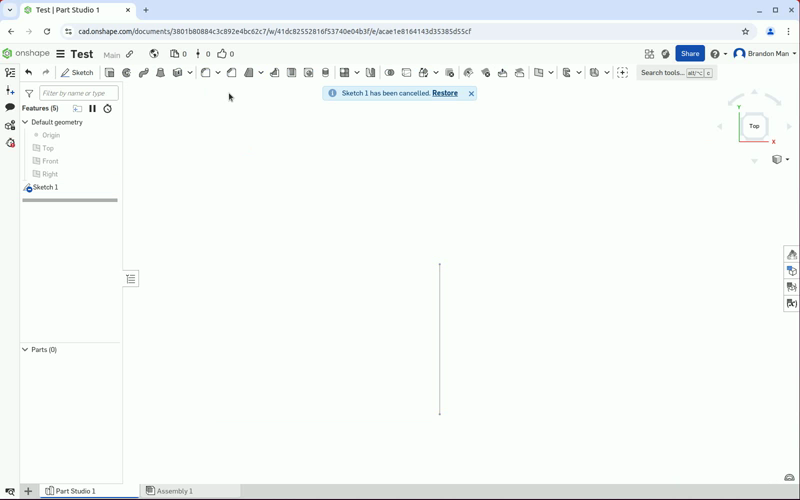
key(shift+s)
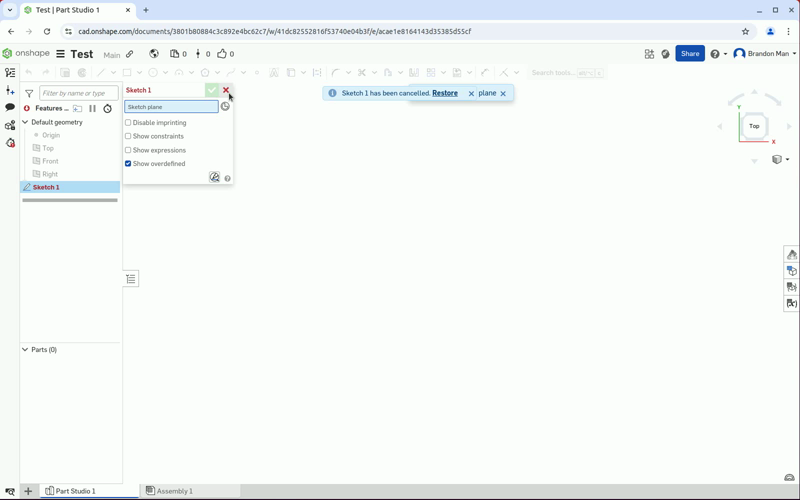
mouse_move(73, 150)
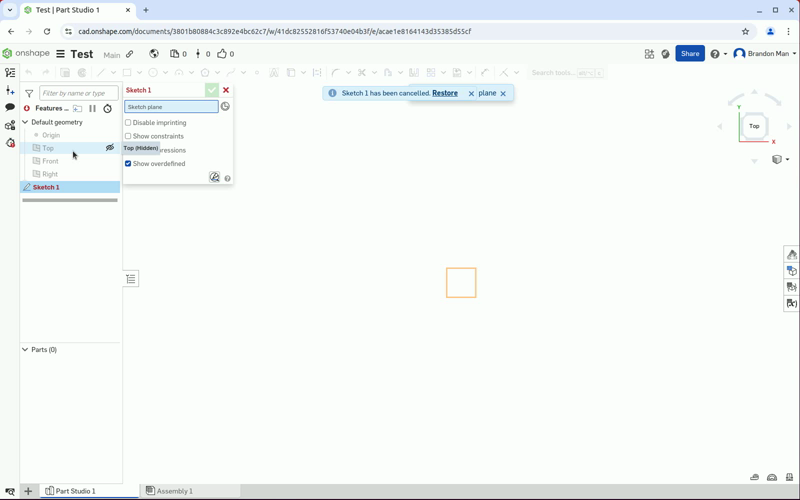
click(73, 150)
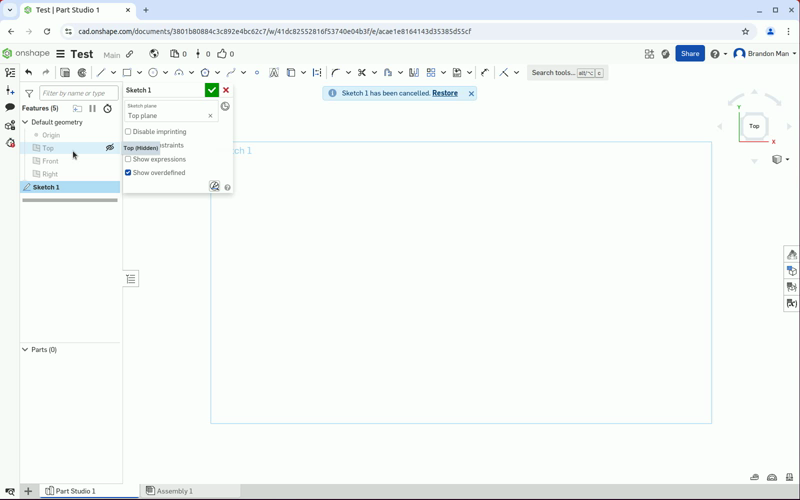
mouse_move(73, 352)
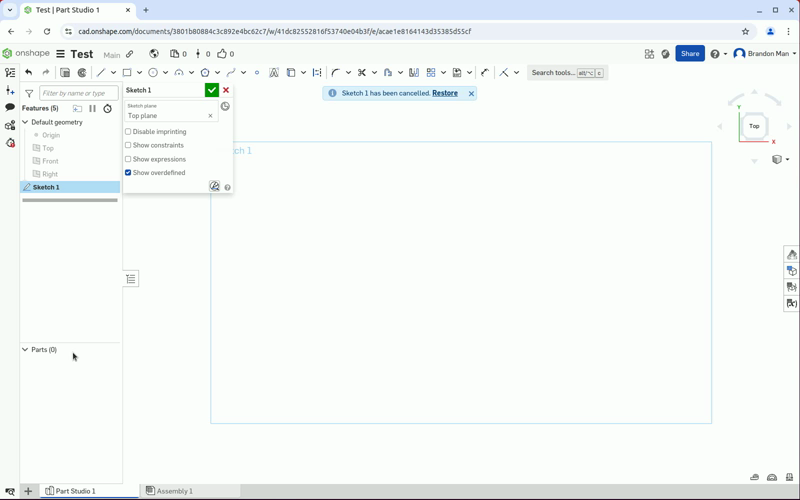
key(y)
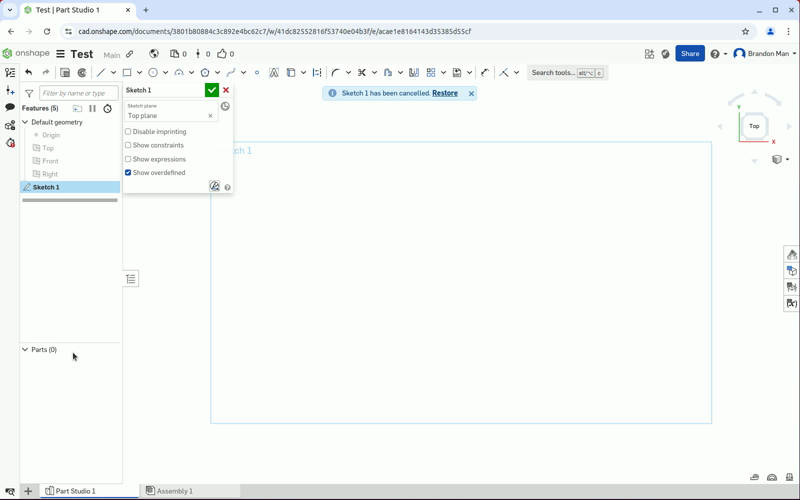
key(c)
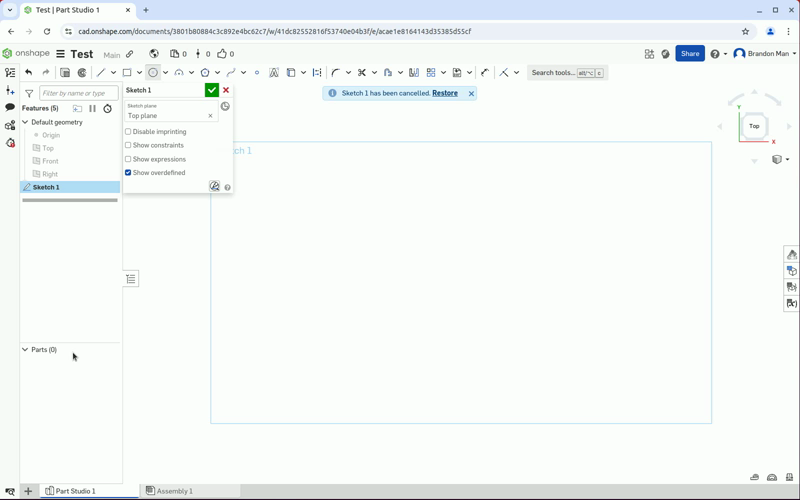
key_down(shift)
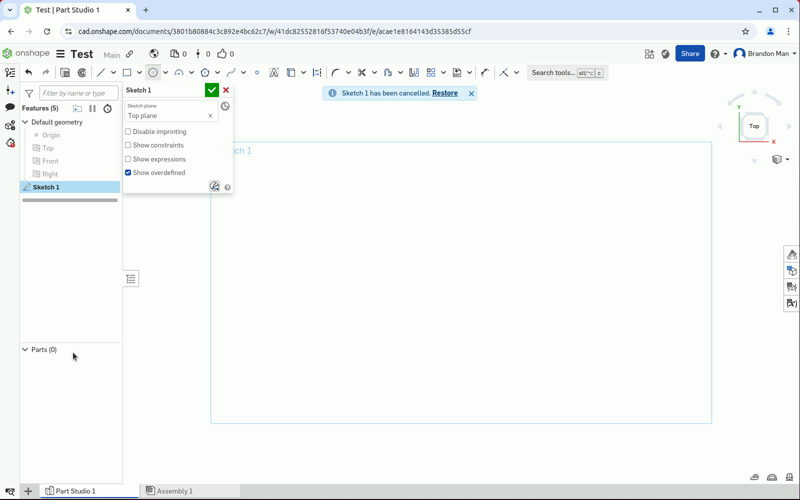
mouse_move(461, 282)
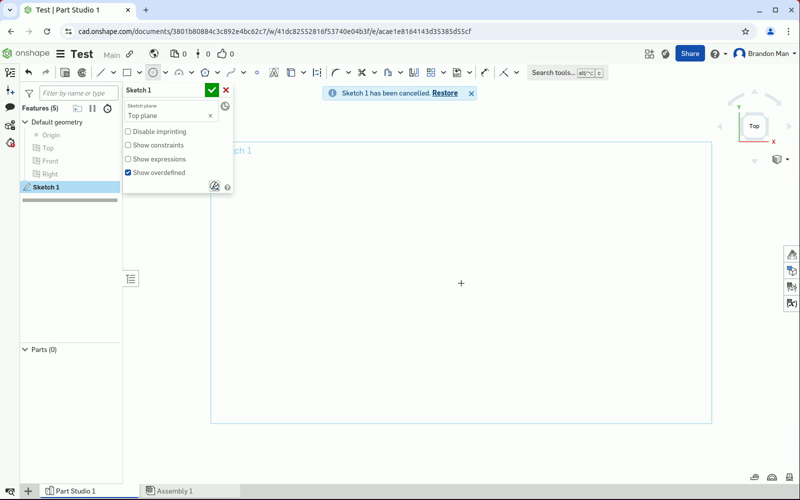
click(461, 282)
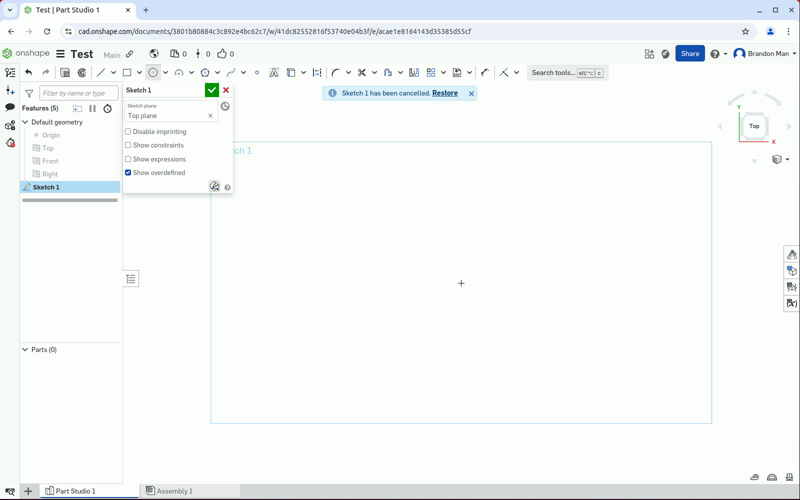
key_up(shift)
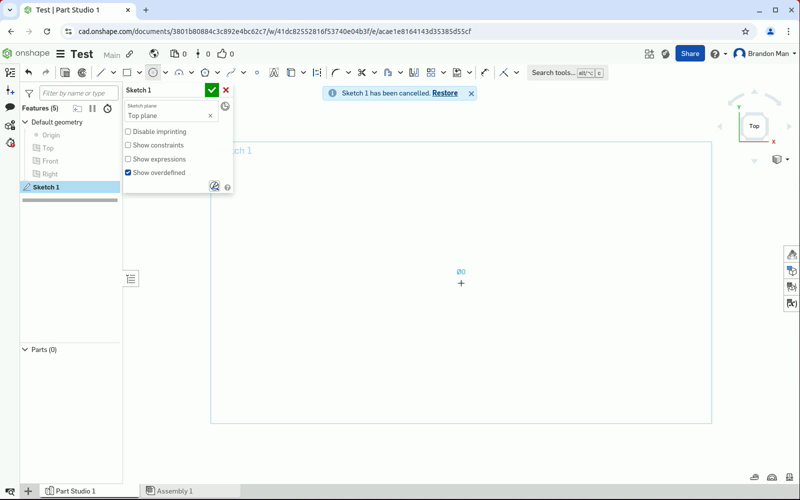
mouse_move(569, 282)
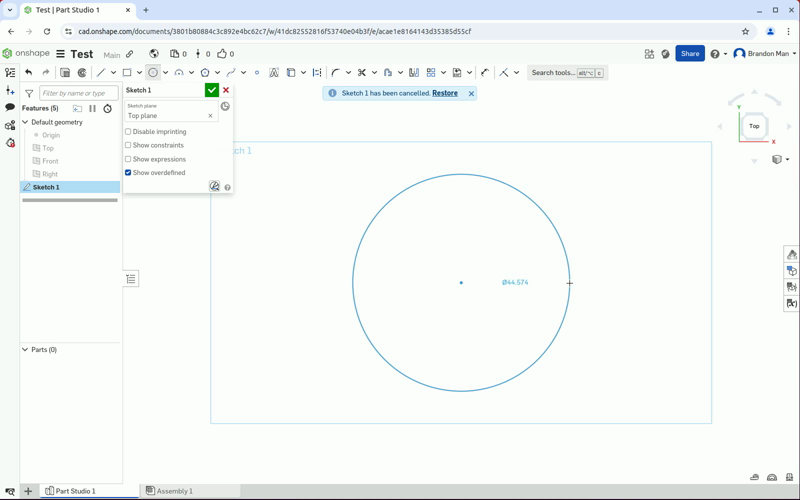
click(569, 282)
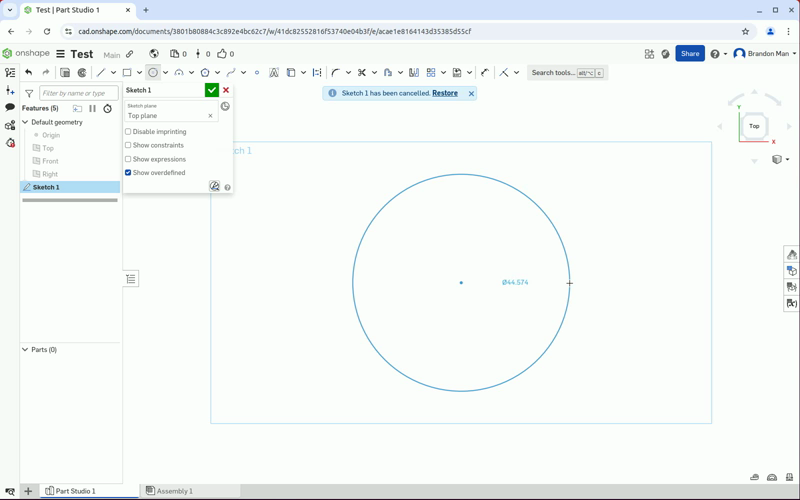
key(esc)
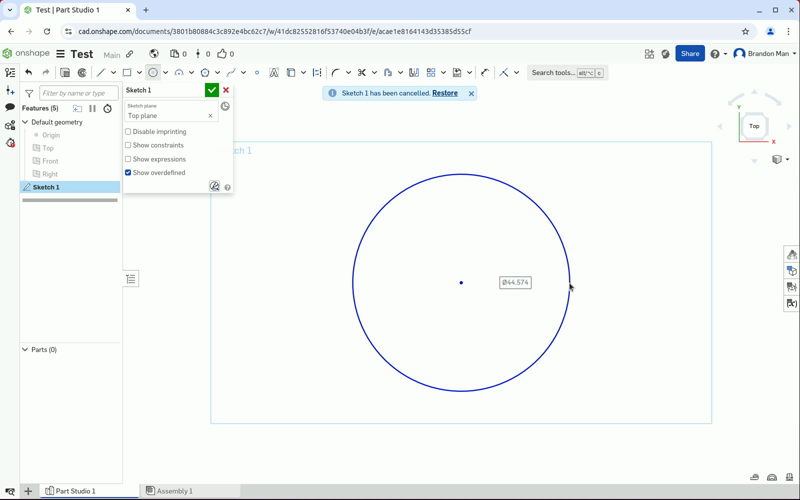
key(c)
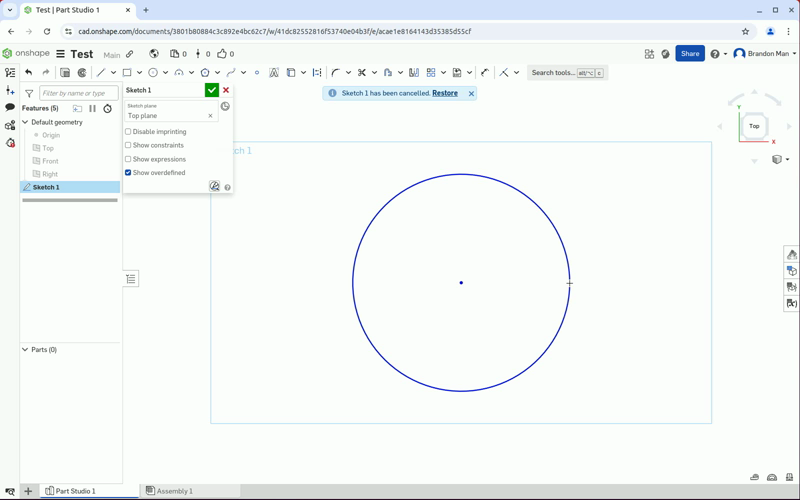
key_down(shift)
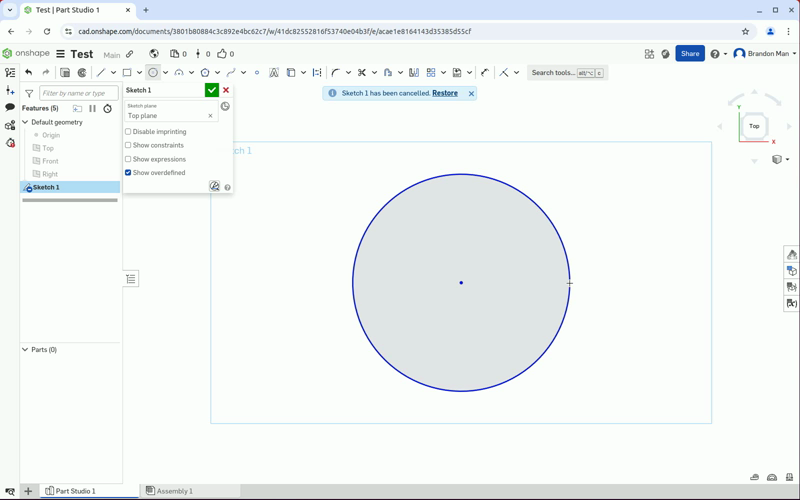
mouse_move(461, 282)
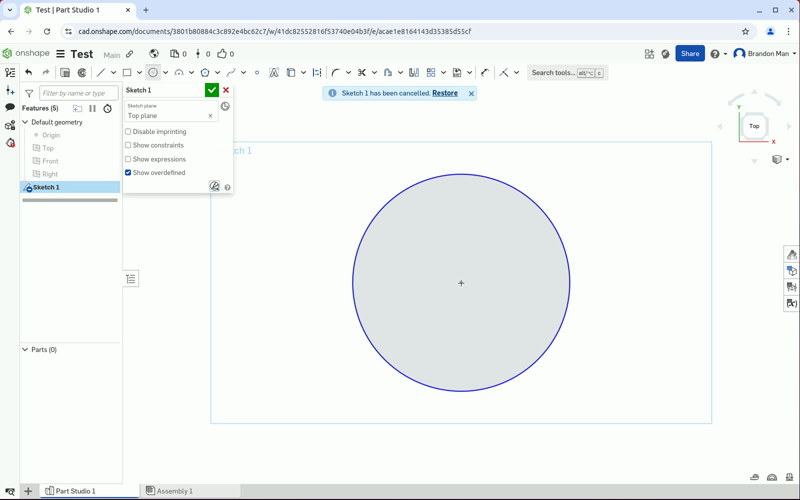
click(461, 282)
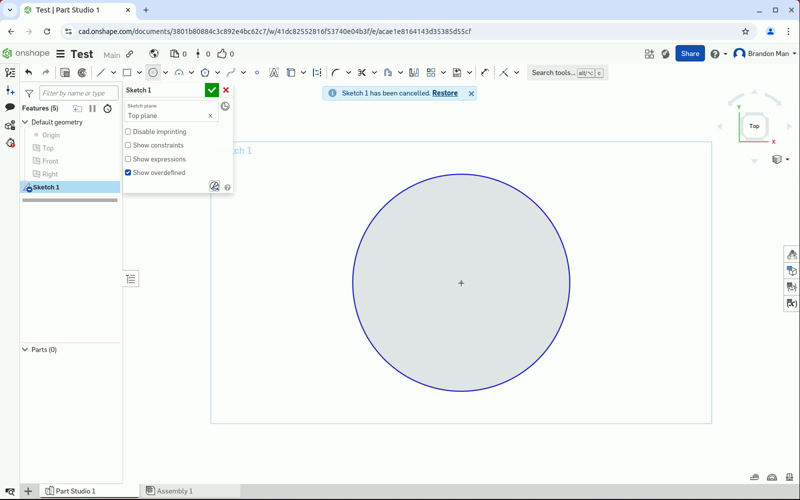
key_up(shift)
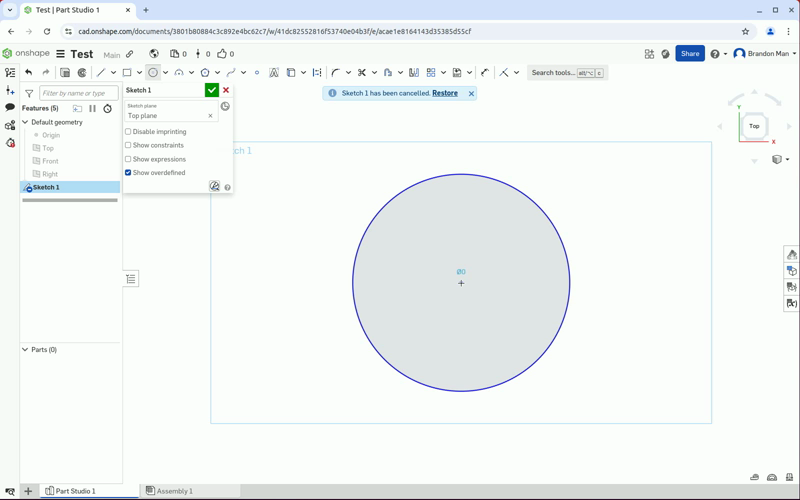
mouse_move(531, 282)
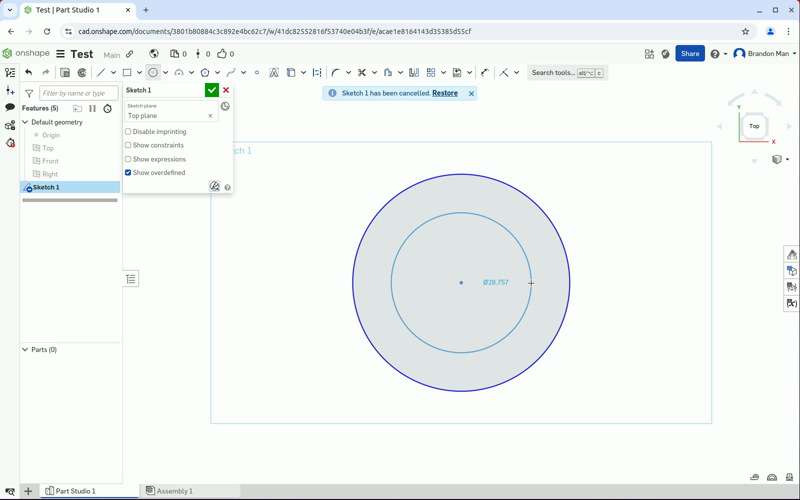
click(531, 282)
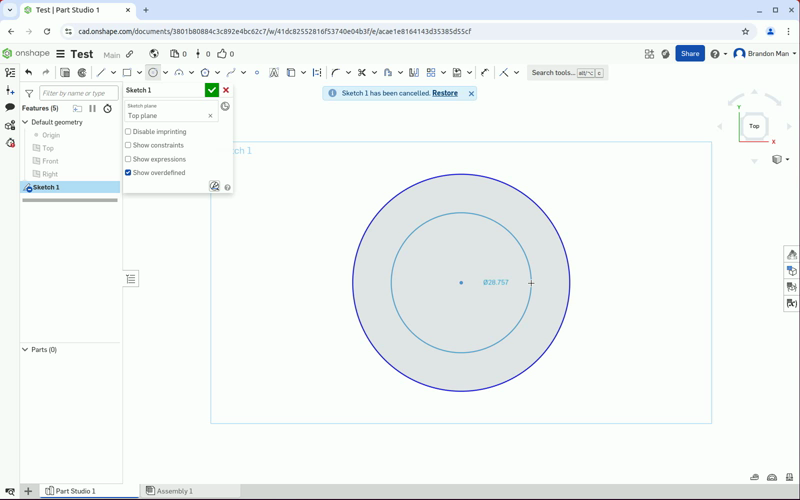
key(esc)
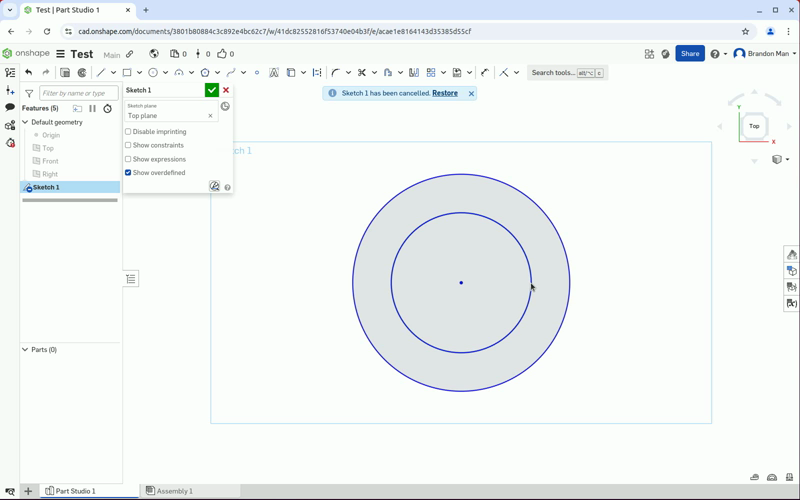
mouse_move(541, 257)
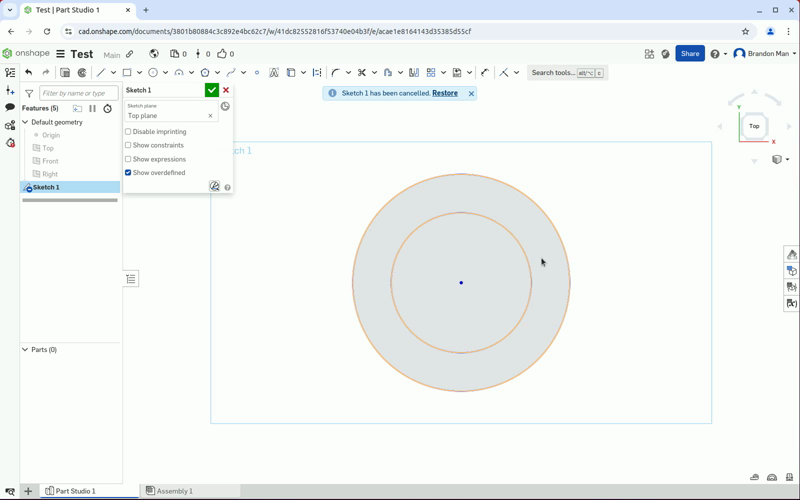
click(541, 257)
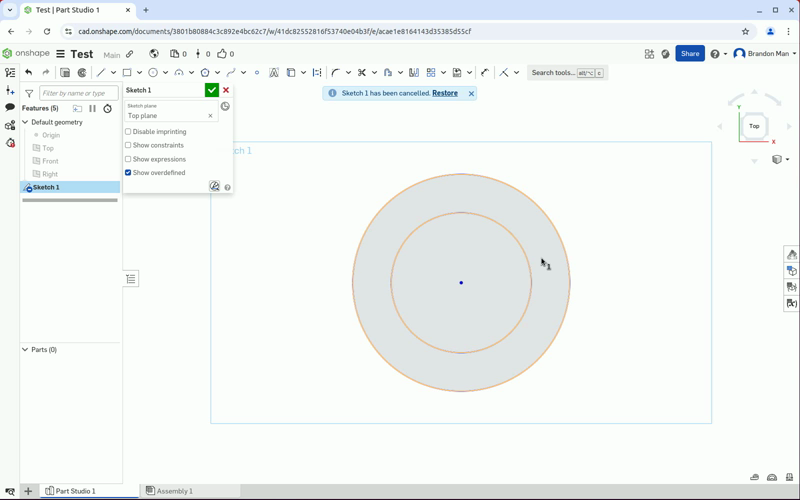
mouse_move(73, 352)
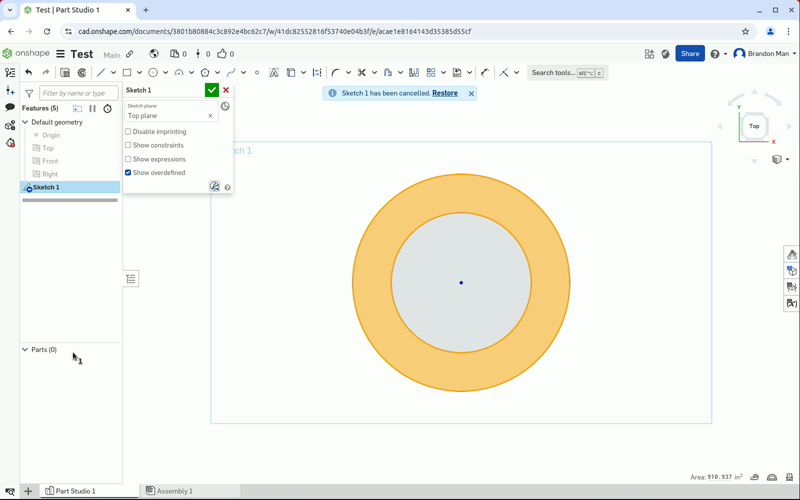
key(shift+y)
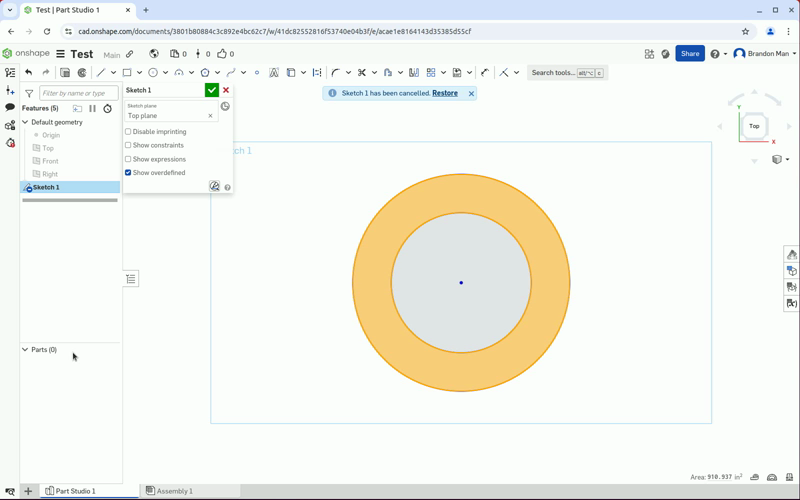
key(shift+e)
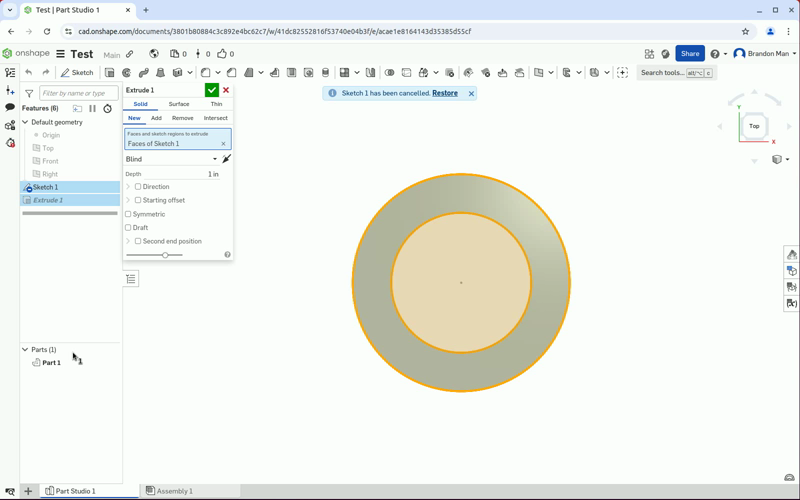
mouse_move(143, 106)
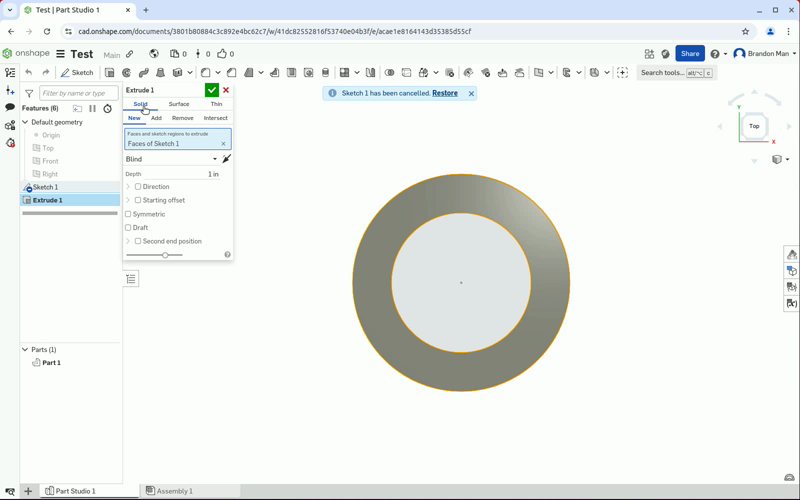
click(143, 106)
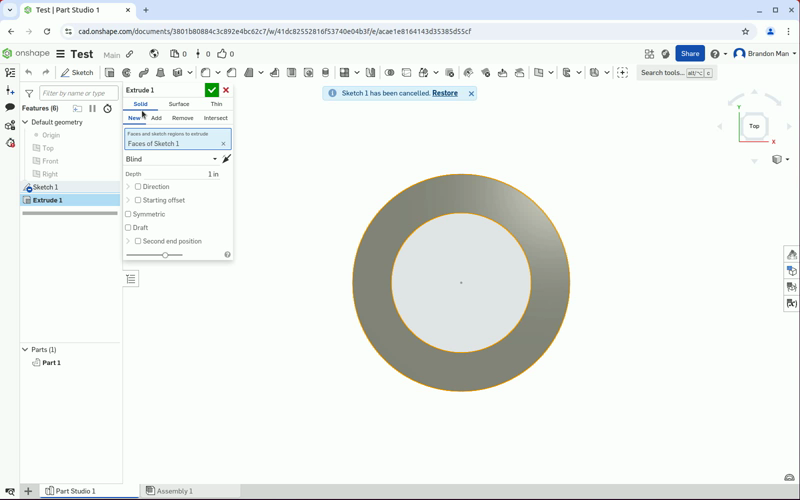
mouse_move(137, 120)
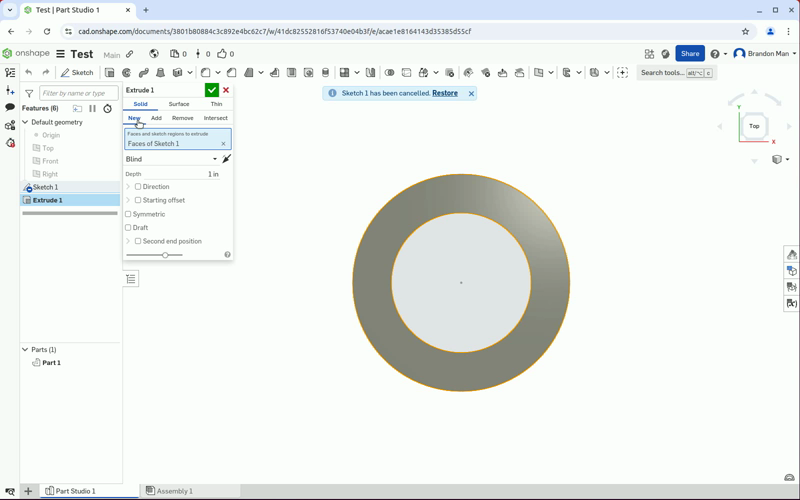
click(137, 120)
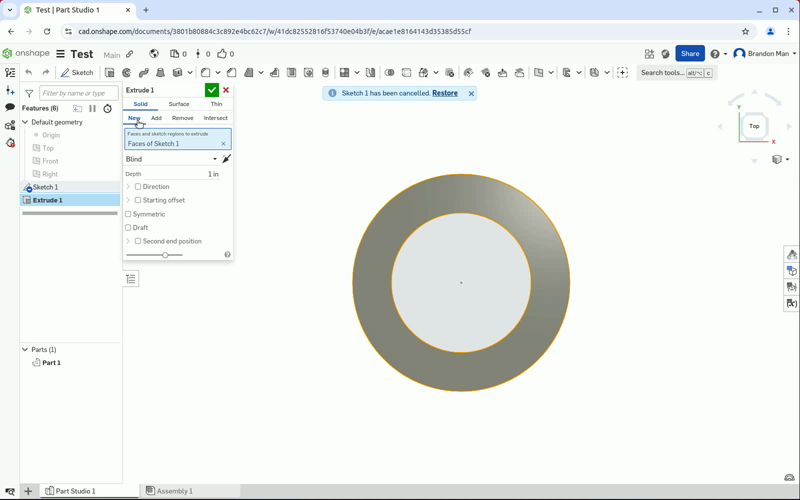
key(tab, 4)
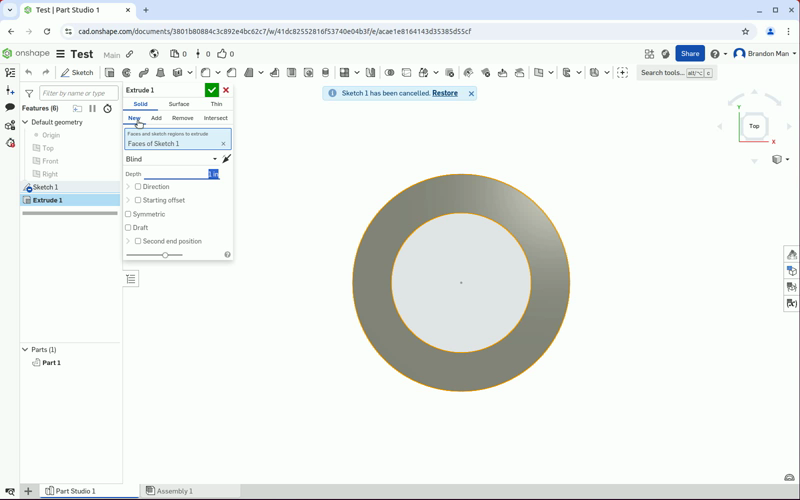
text(0.722)
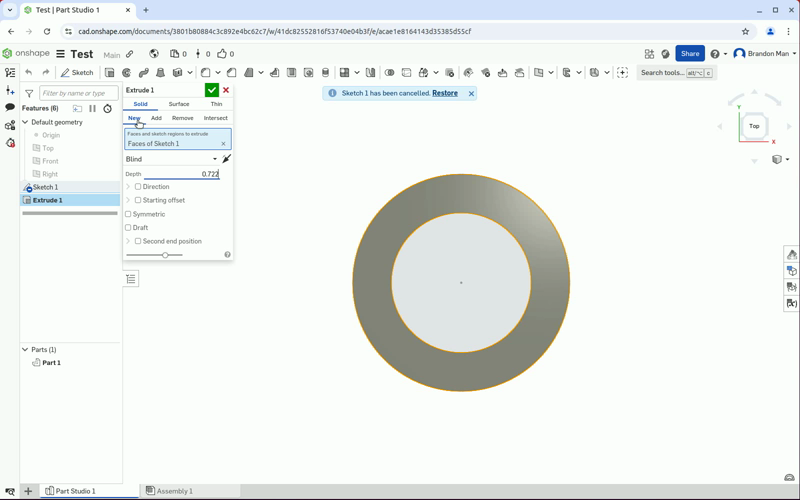
key(enter)
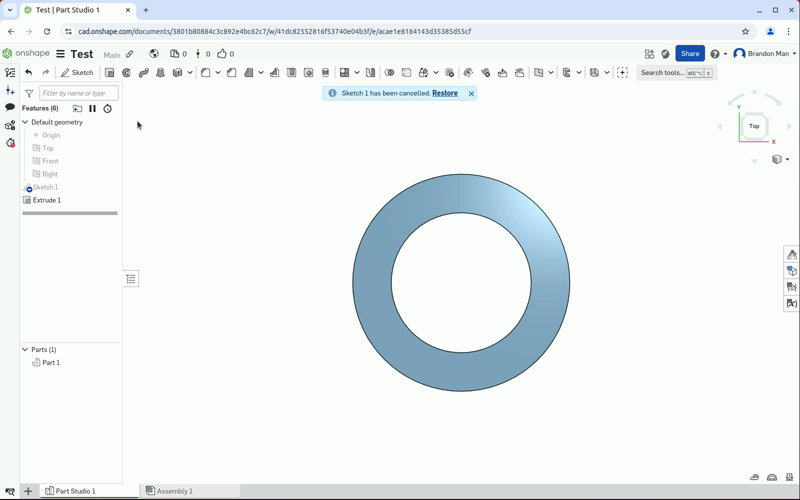
key(shift+h)
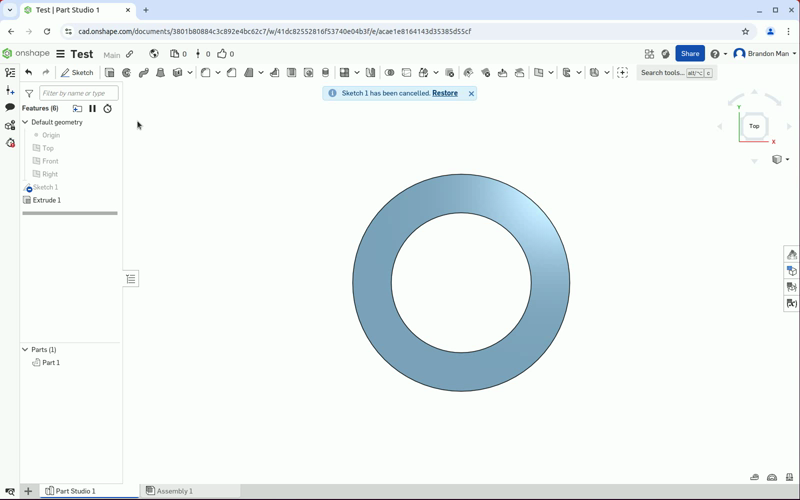
key(shift+h)
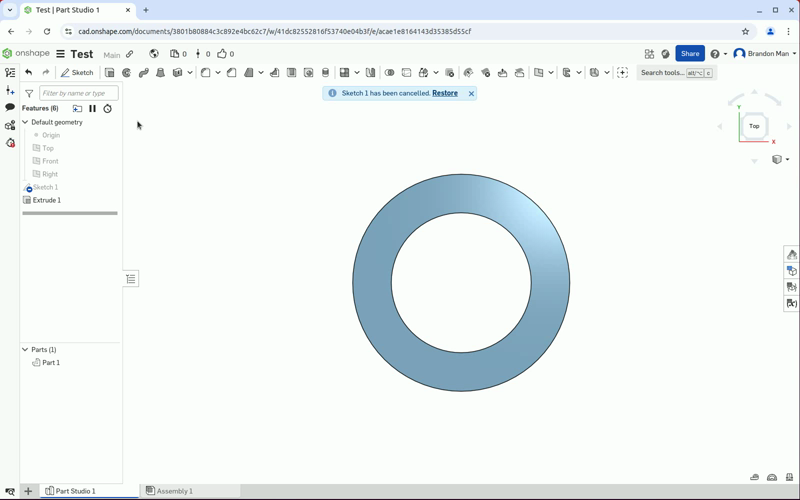
mouse_move(73, 189)
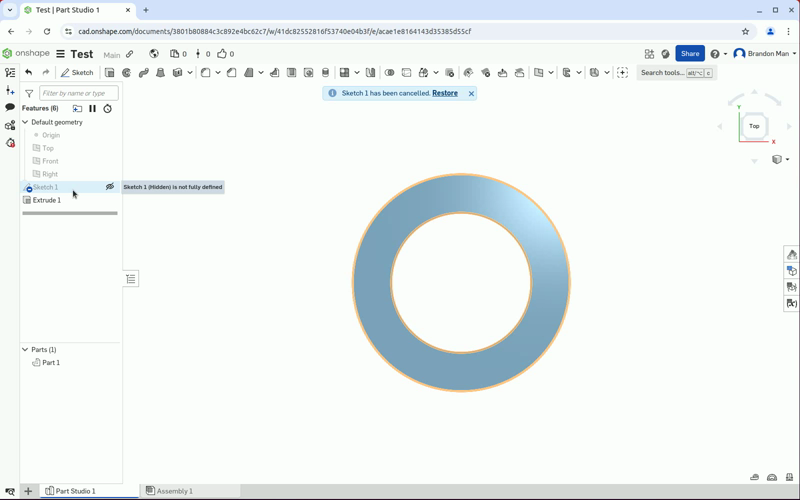
click(73, 189)
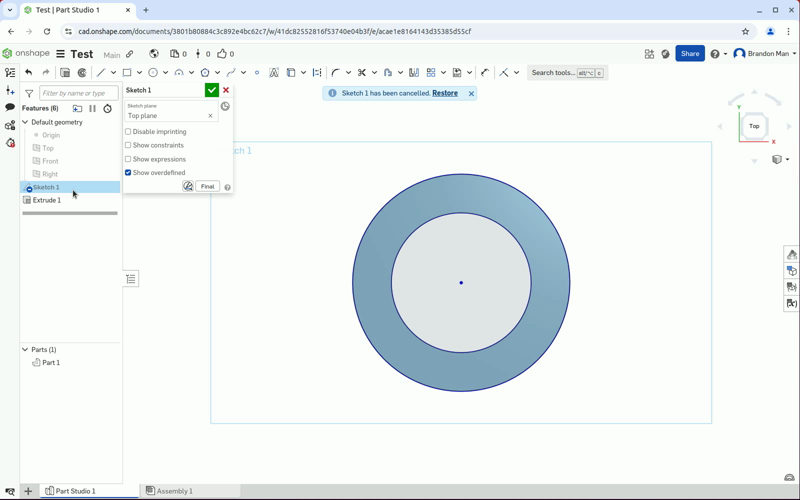
mouse_move(229, 92)
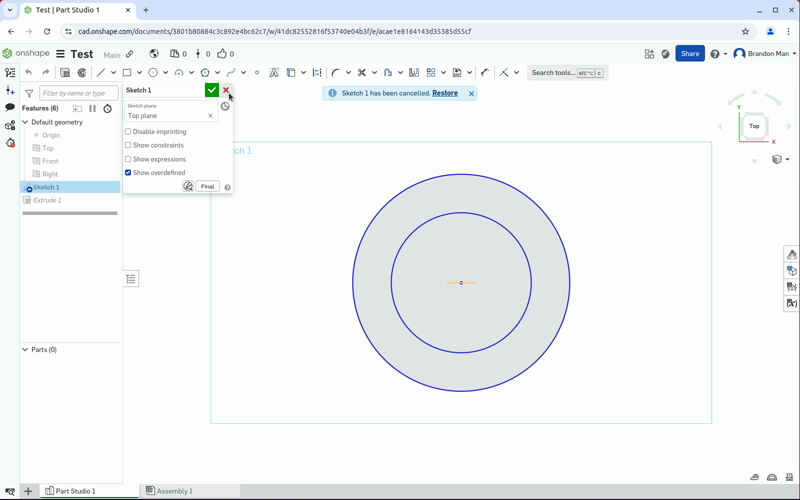
click(229, 92)
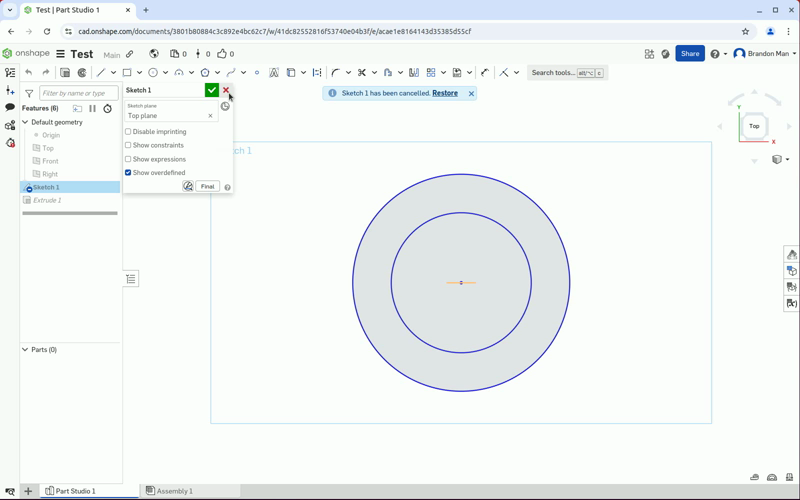
key(shift+s)
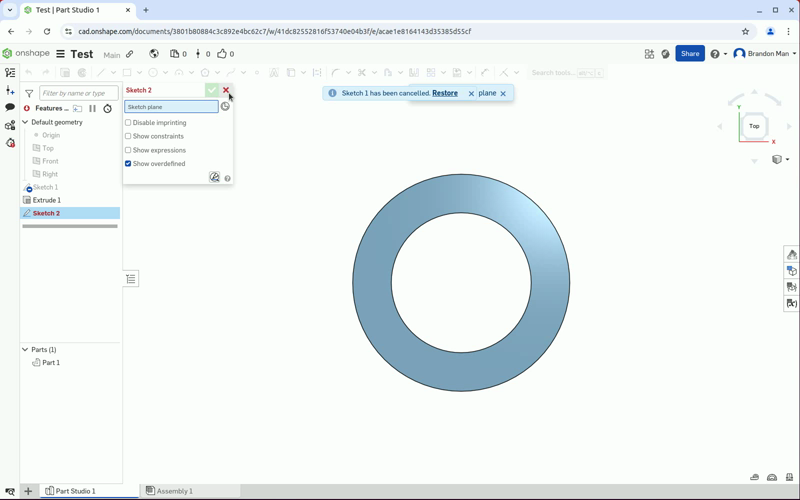
mouse_move(73, 150)
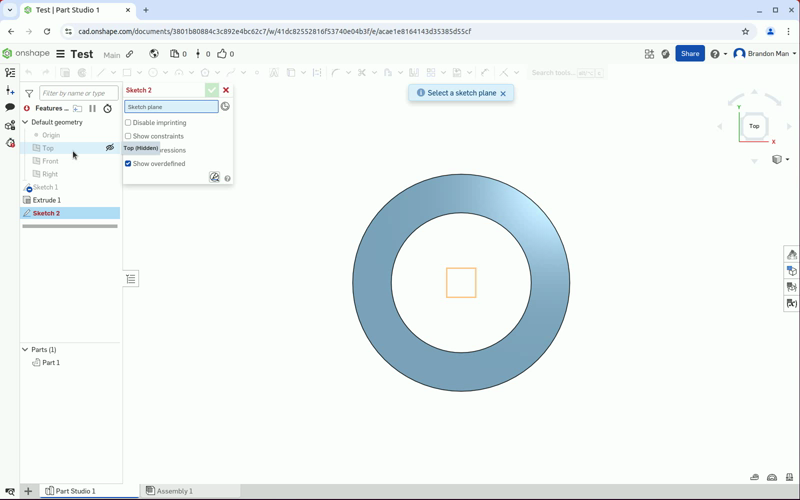
click(73, 150)
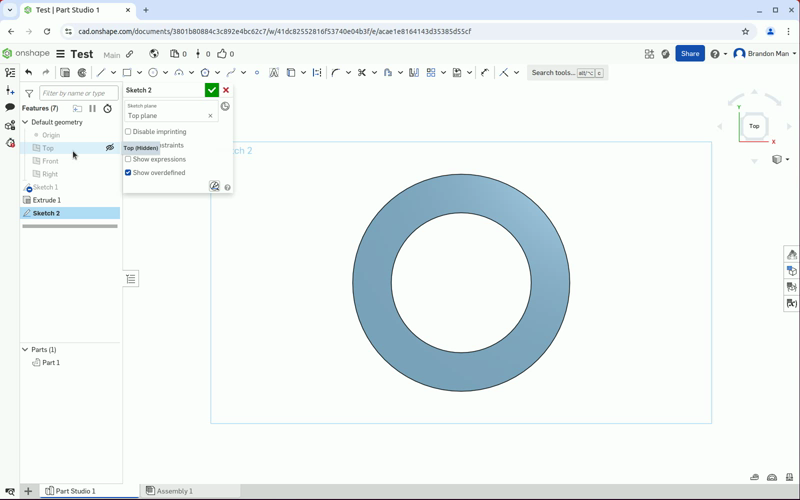
mouse_move(73, 352)
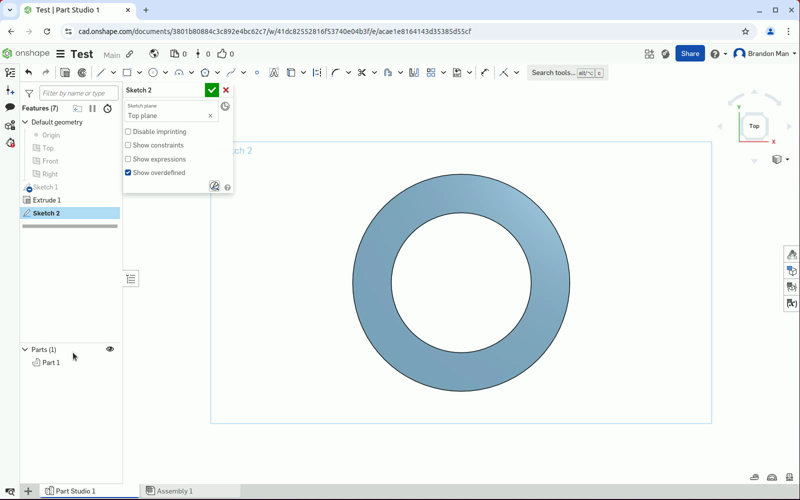
key(y)
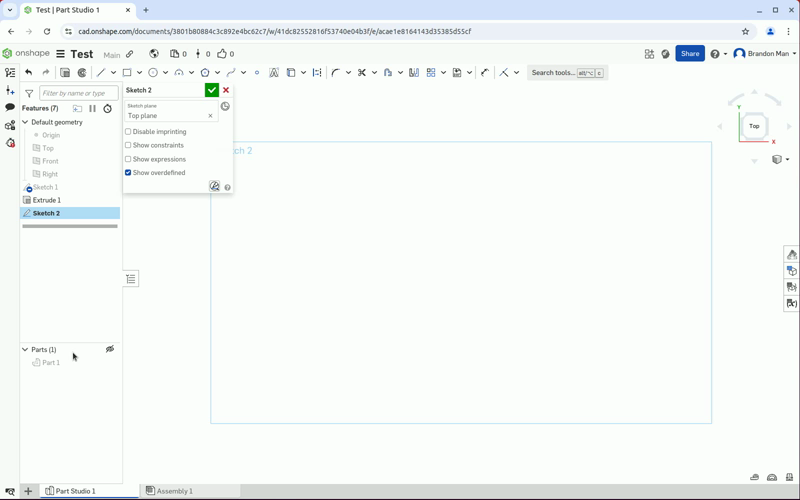
key(c)
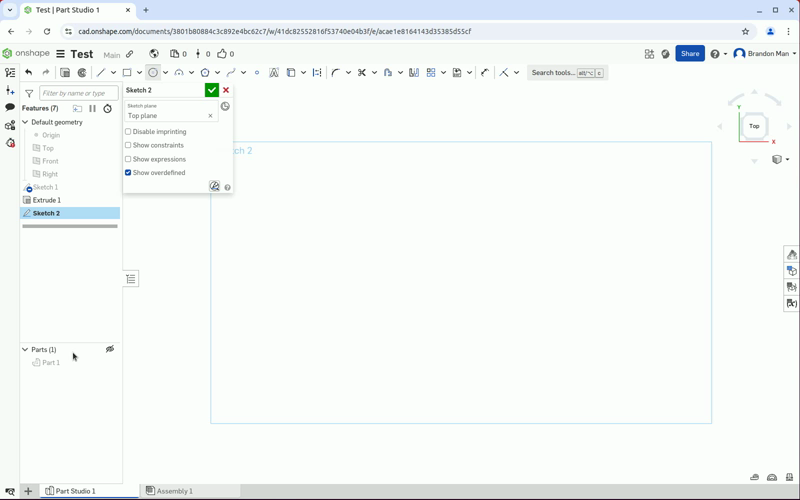
key_down(shift)
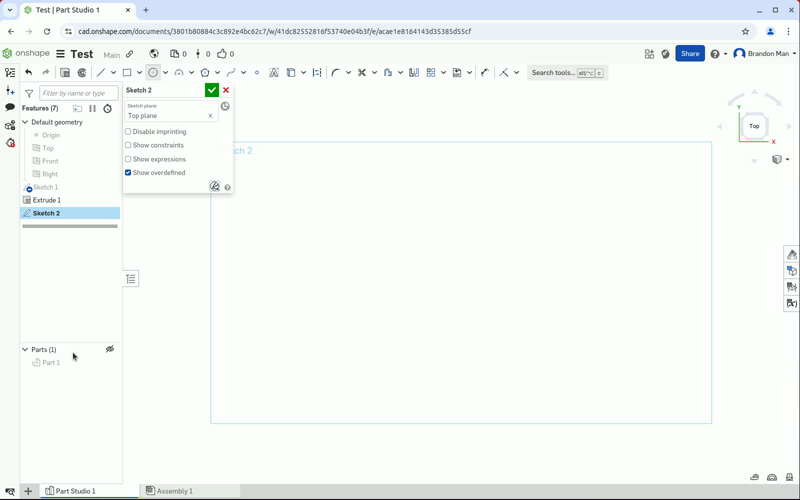
mouse_move(461, 282)
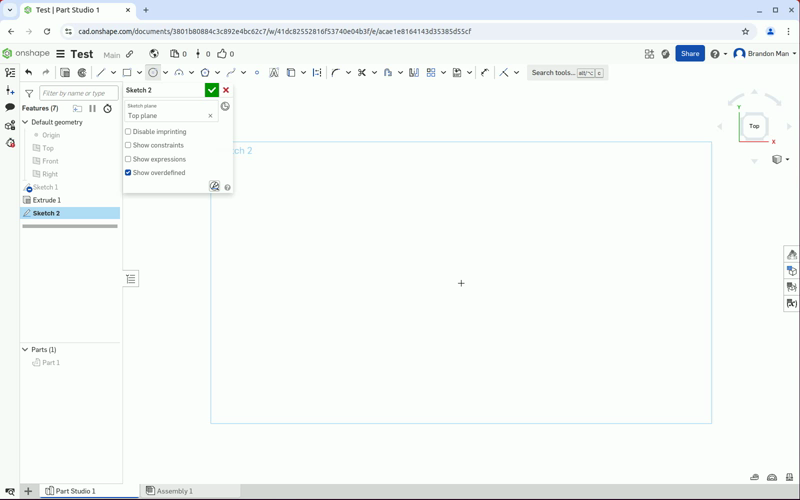
click(461, 282)
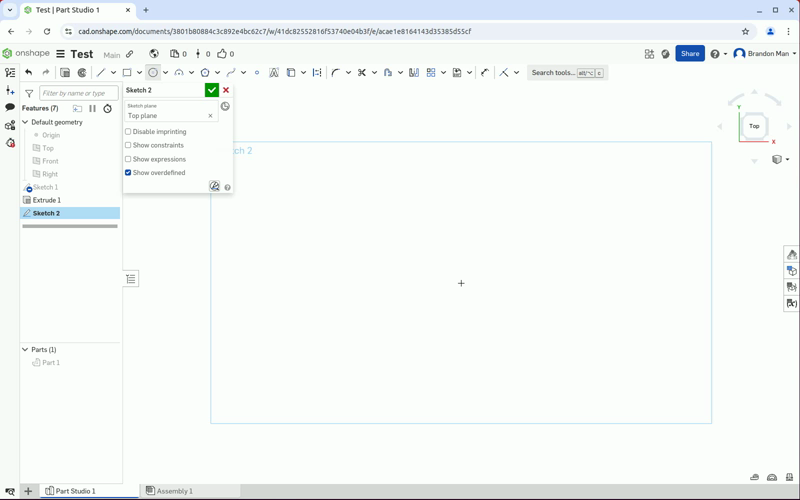
key_up(shift)
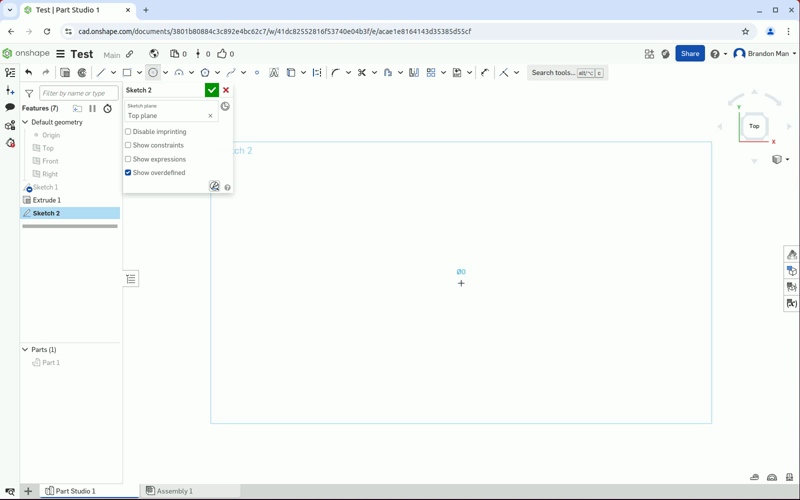
mouse_move(531, 282)
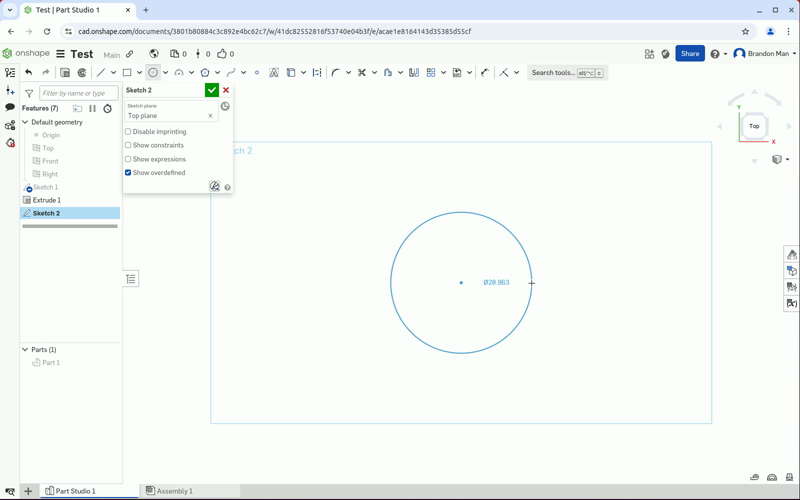
click(531, 282)
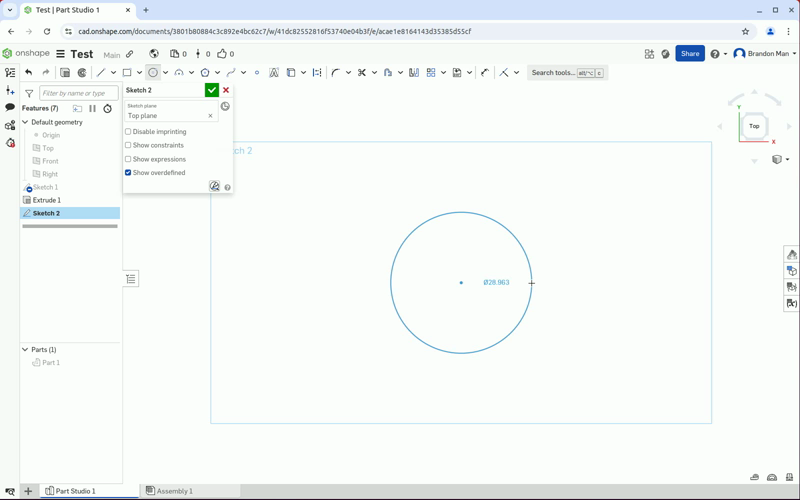
key(esc)
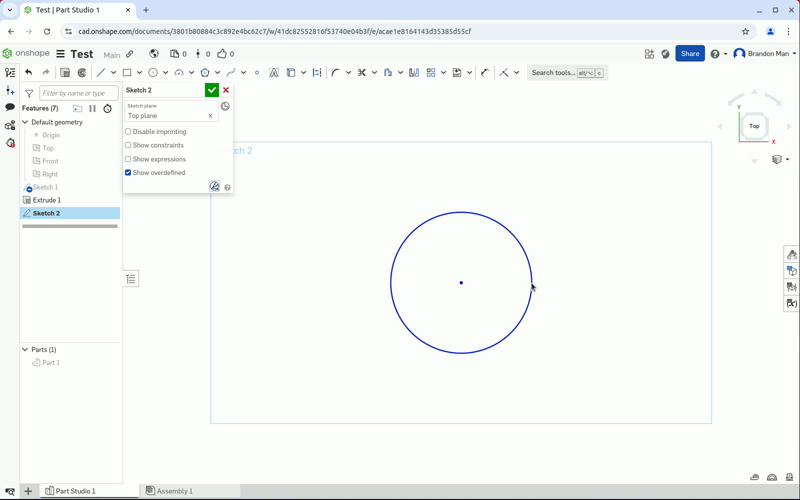
key(c)
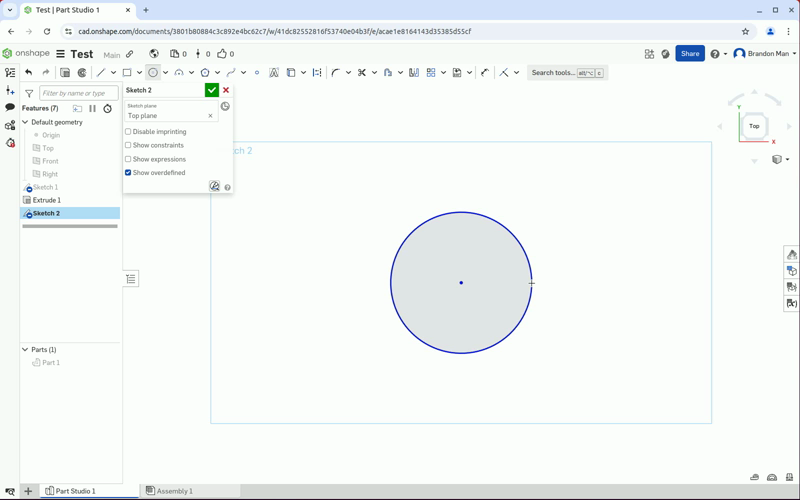
key_down(shift)
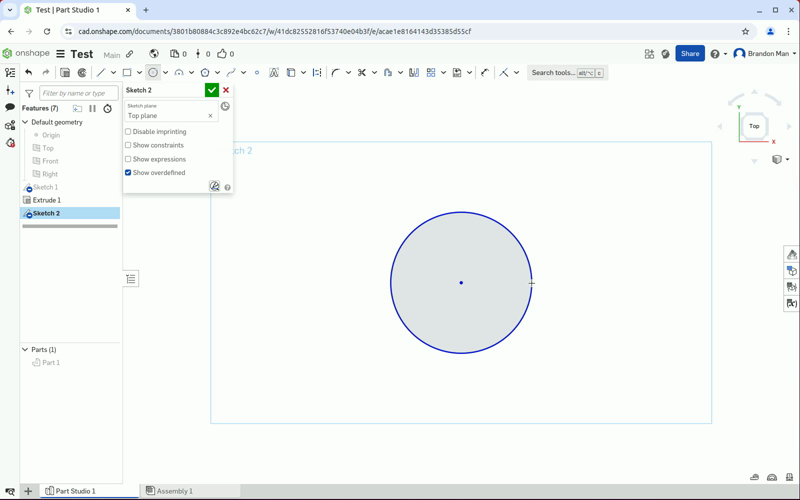
mouse_move(461, 282)
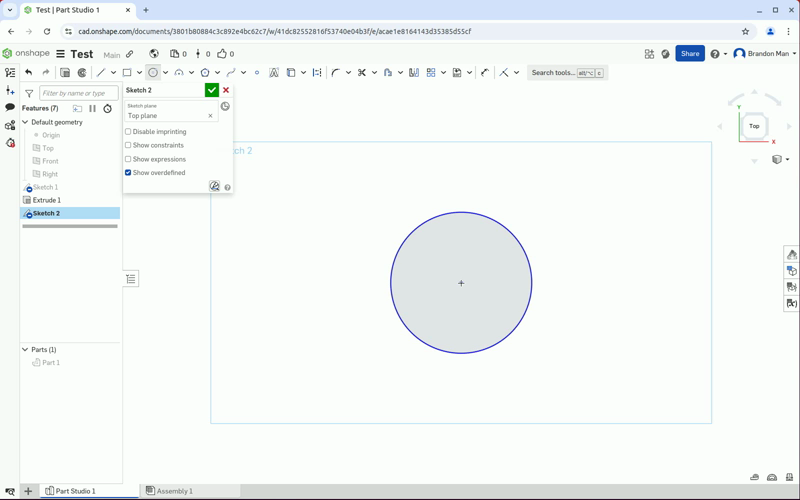
click(461, 282)
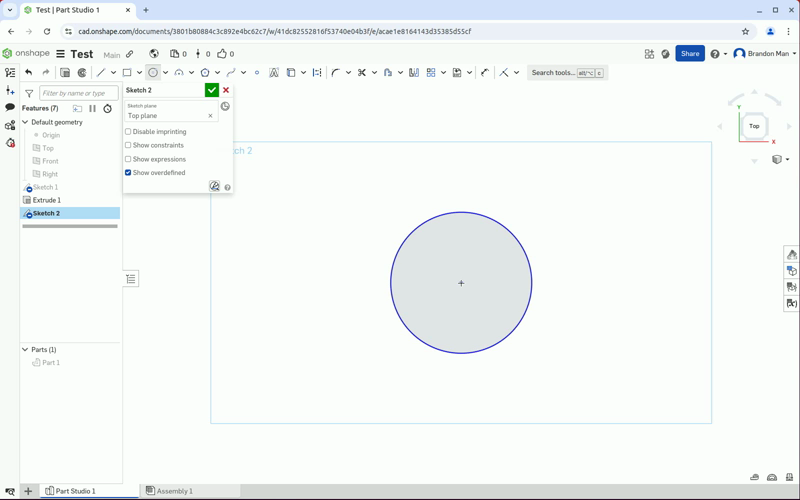
key_up(shift)
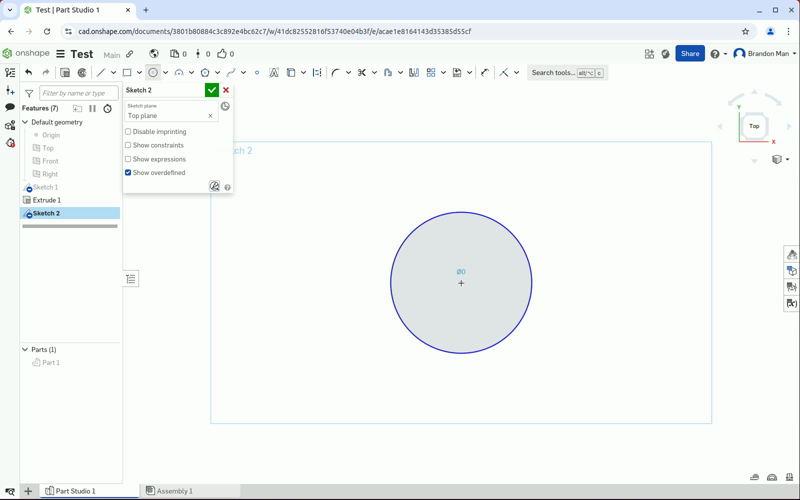
mouse_move(528, 282)
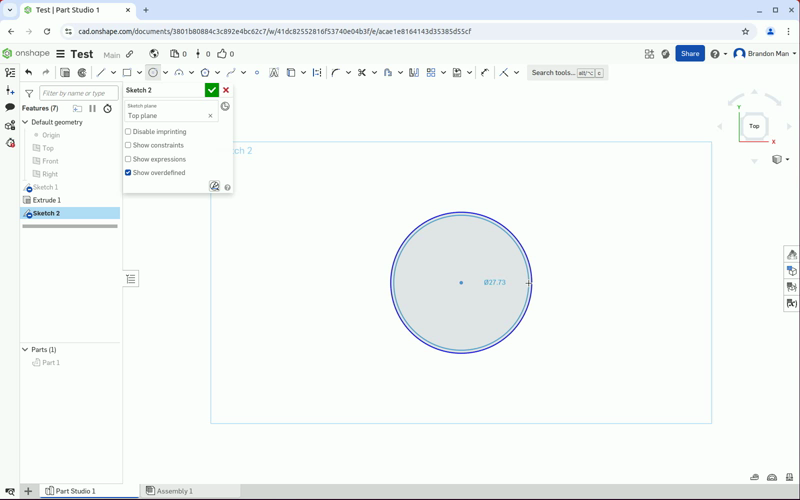
scroll(6)
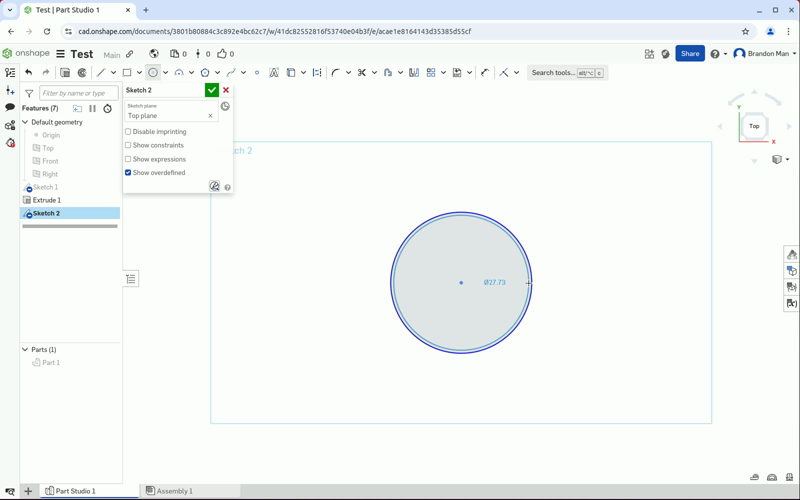
scroll(6)
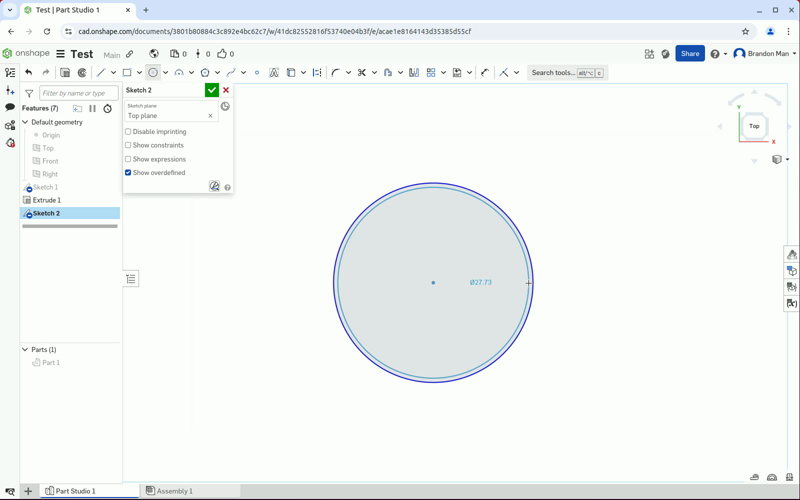
scroll(6)
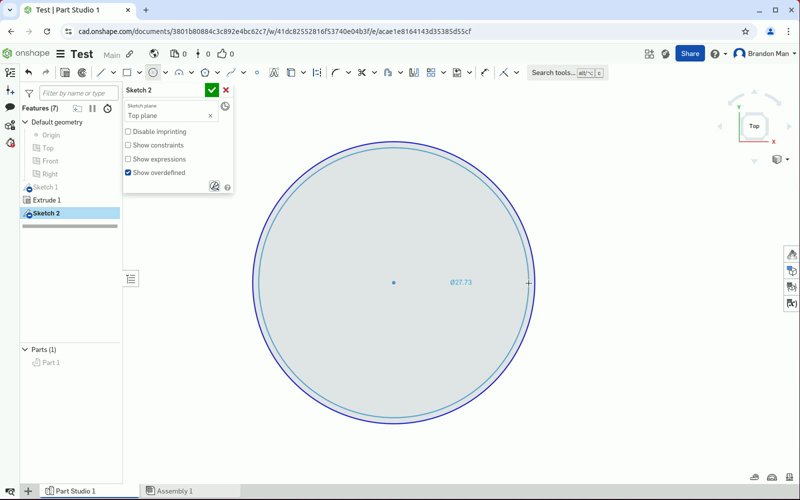
scroll(6)
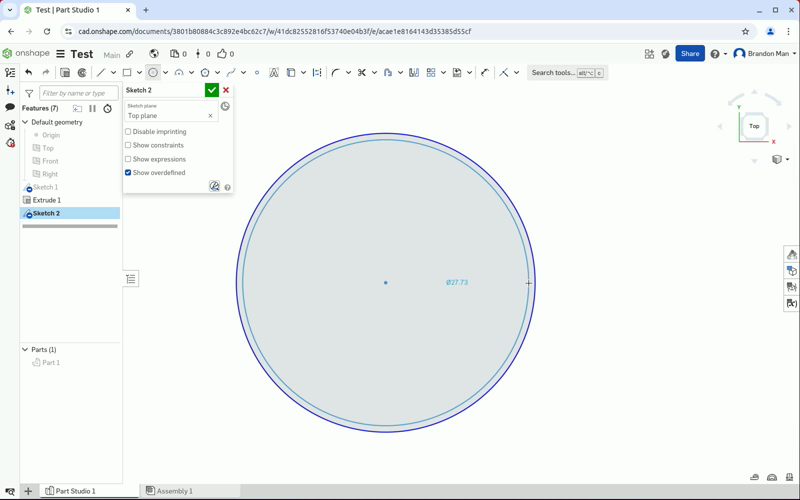
scroll(6)
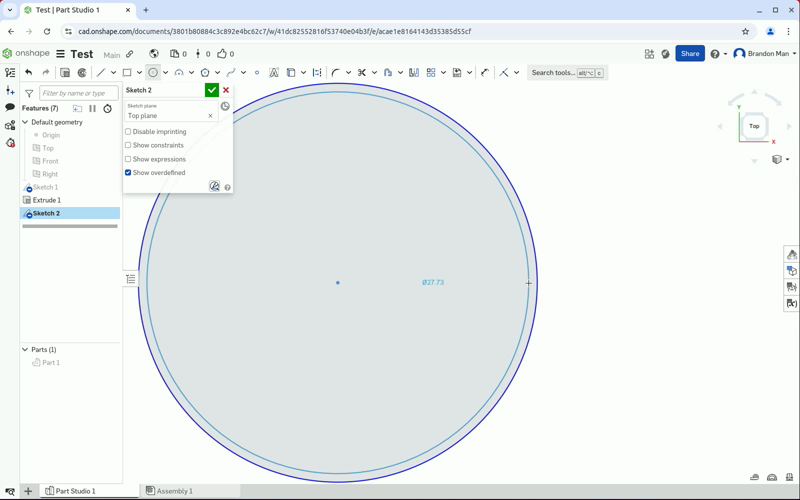
scroll(6)
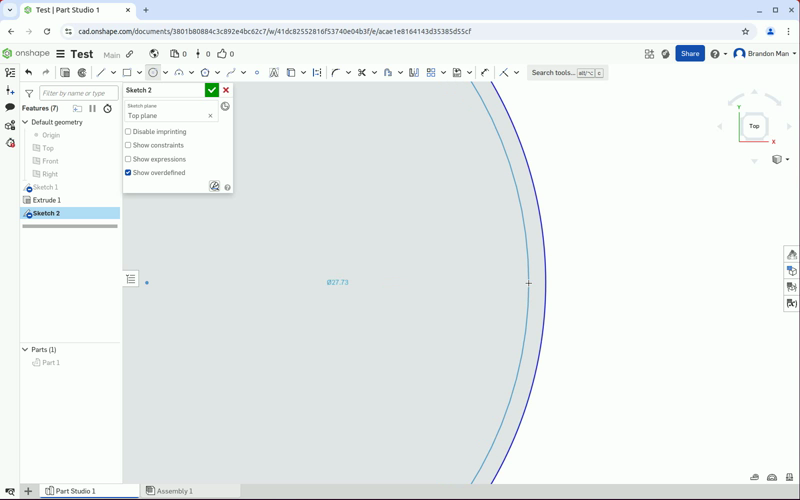
scroll(6)
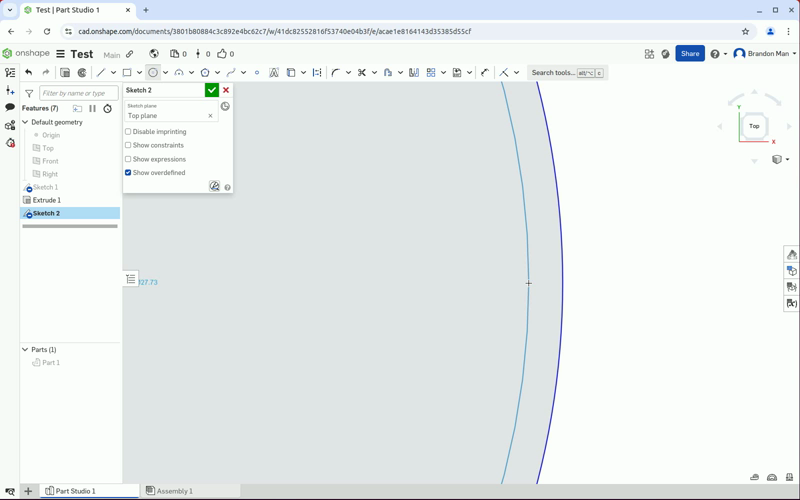
click(528, 282)
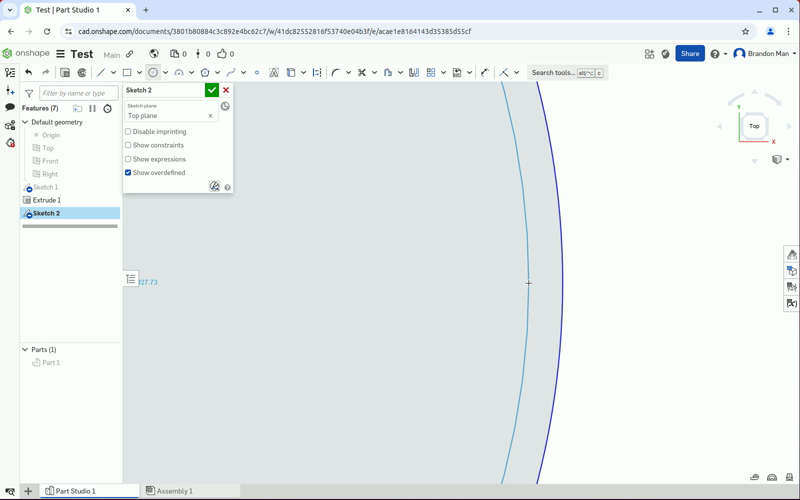
scroll(-6)
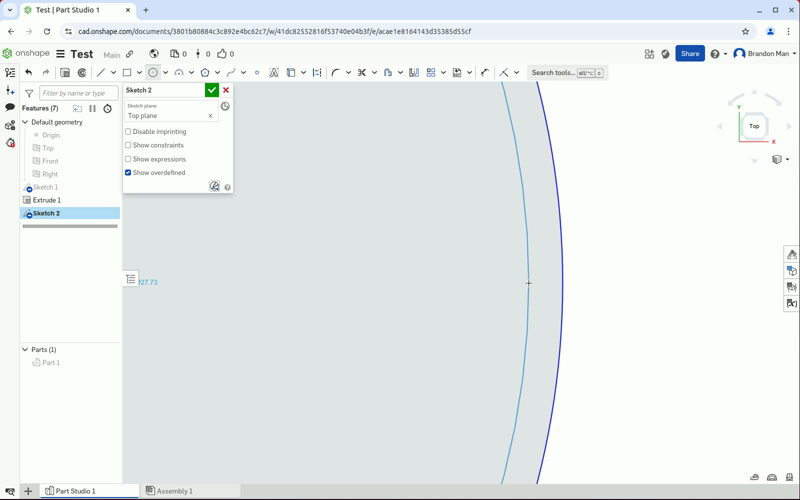
scroll(-6)
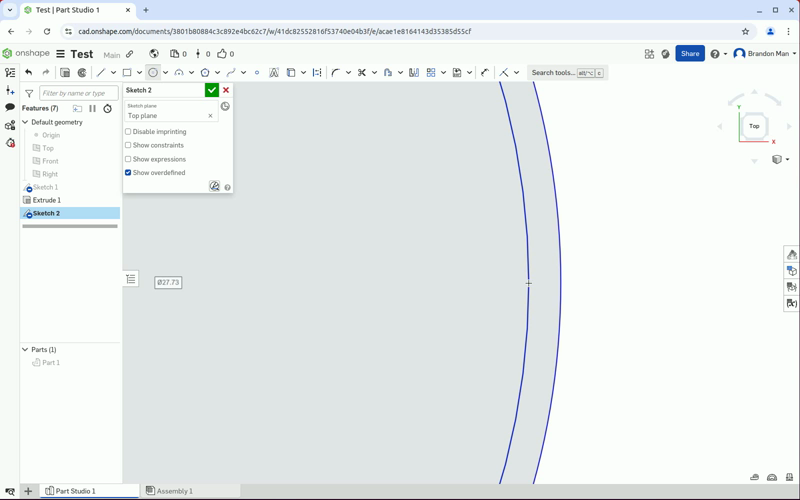
scroll(-6)
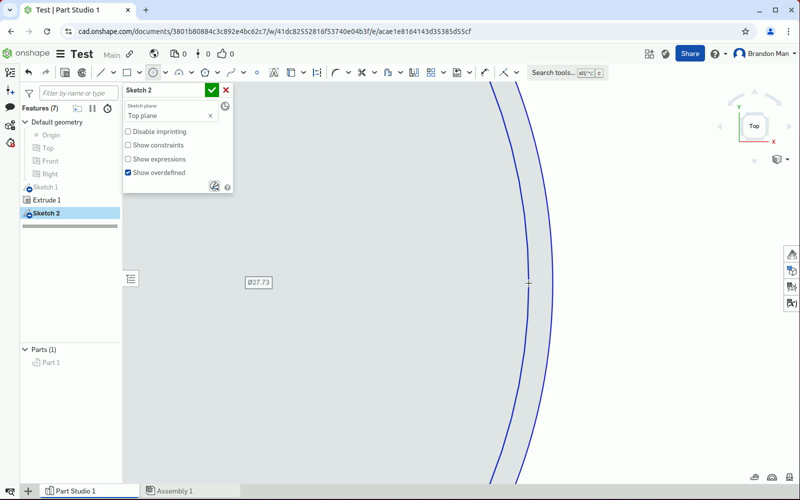
scroll(-6)
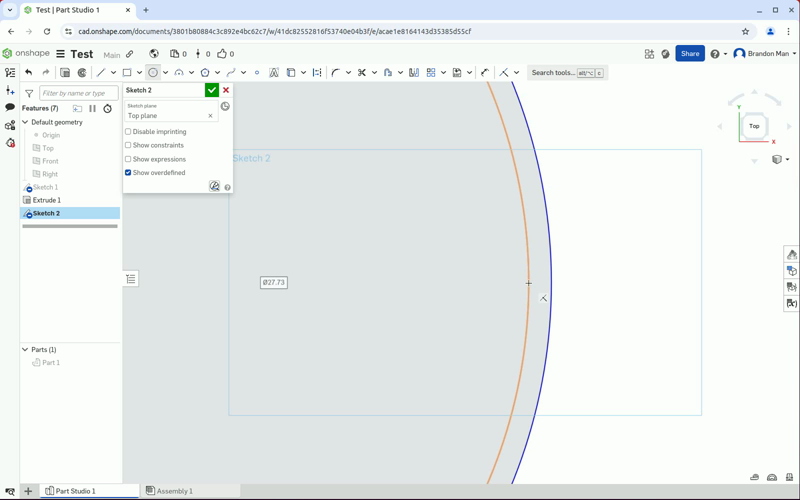
scroll(-6)
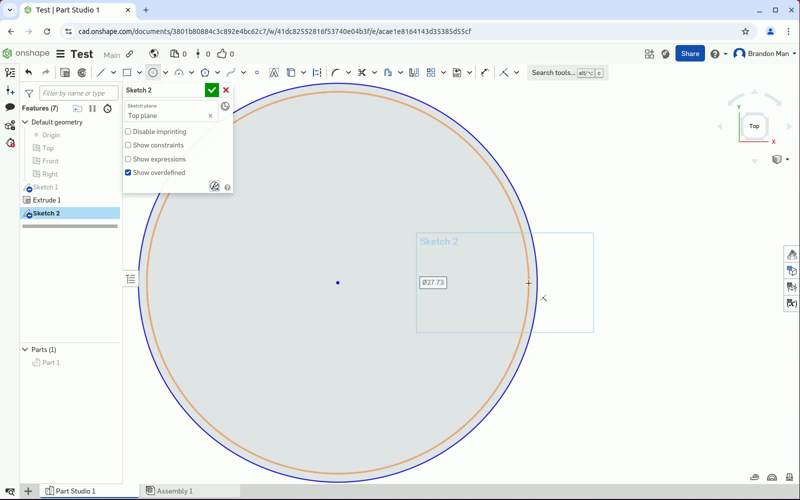
scroll(-6)
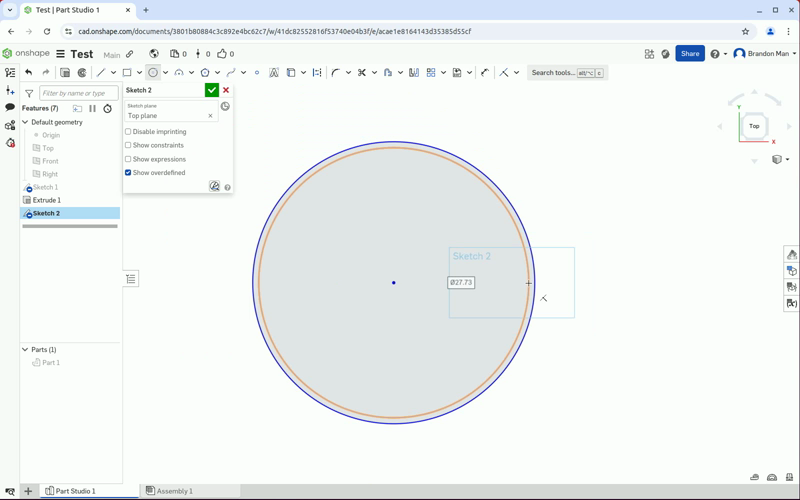
scroll(-6)
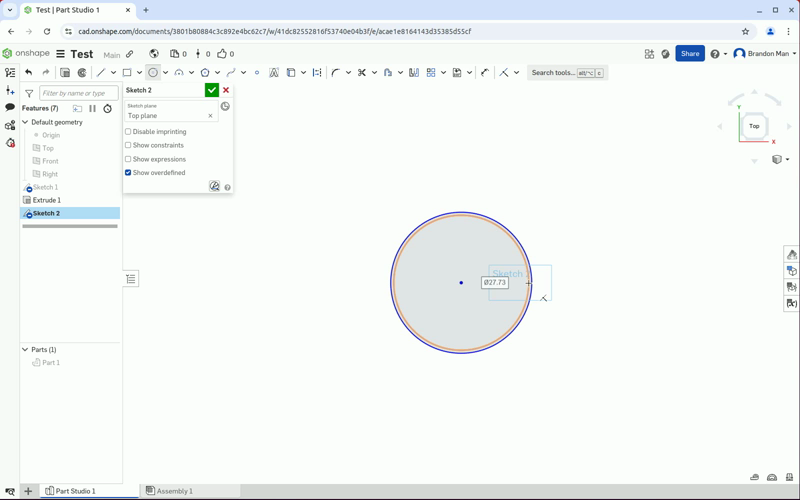
key(esc)
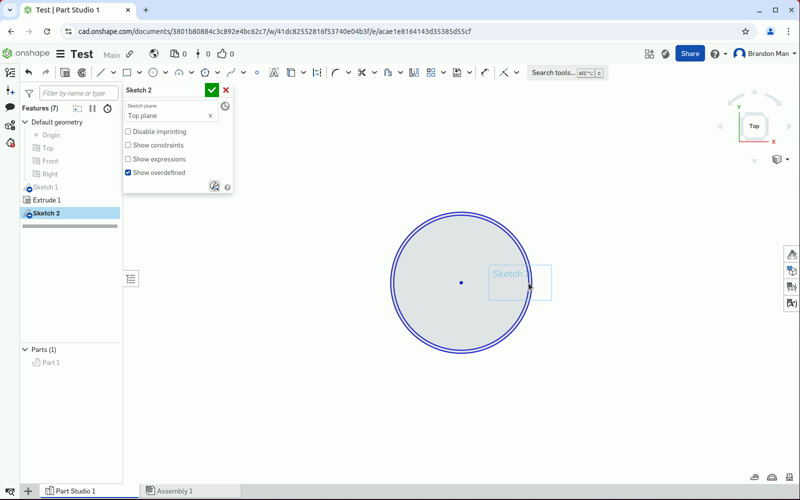
mouse_move(518, 244)
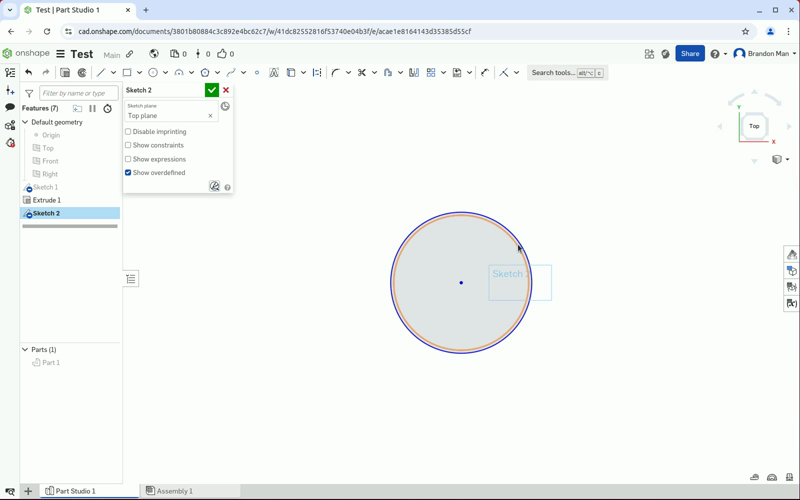
scroll(6)
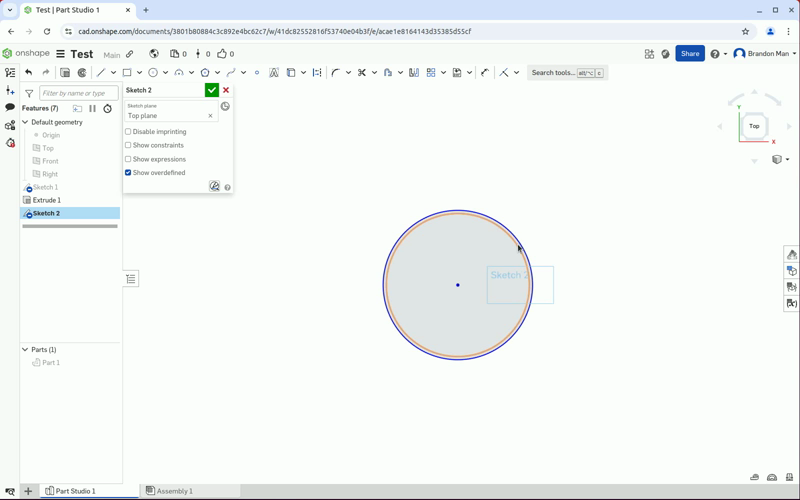
scroll(6)
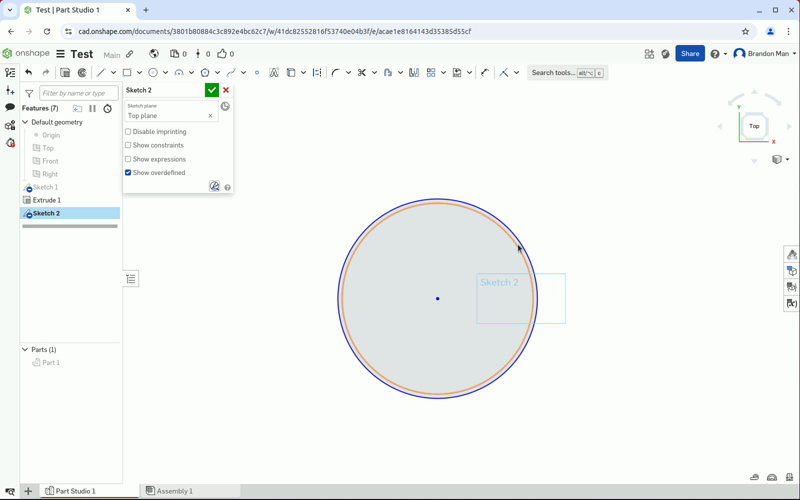
scroll(6)
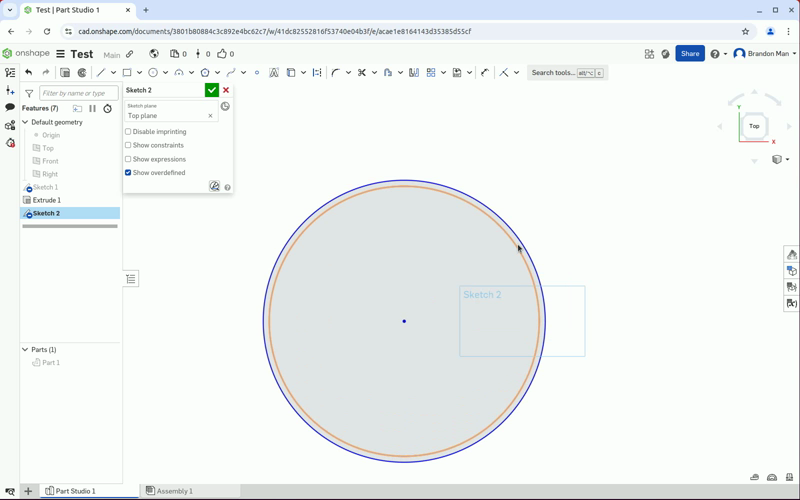
scroll(6)
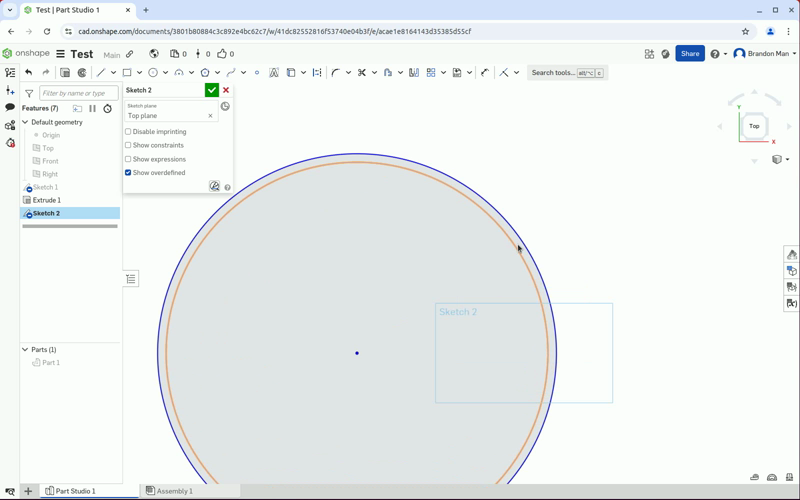
scroll(6)
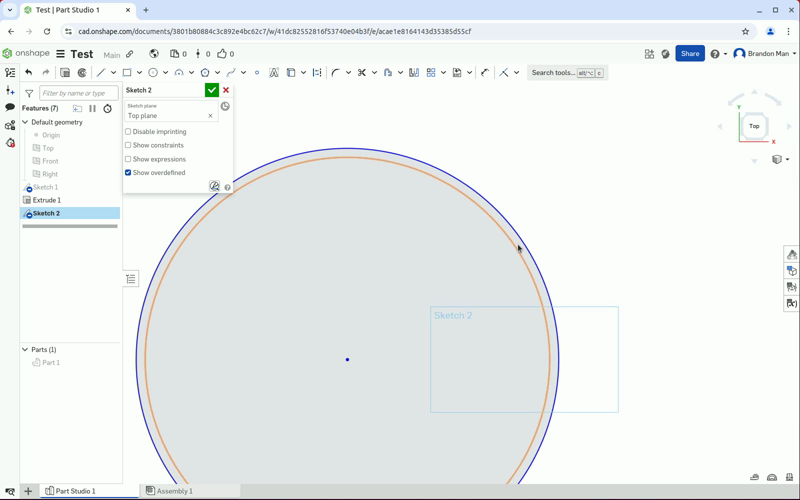
scroll(6)
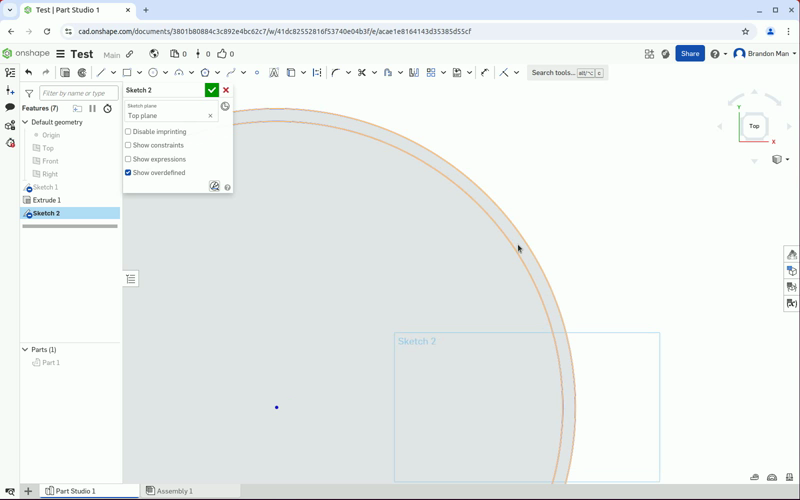
scroll(6)
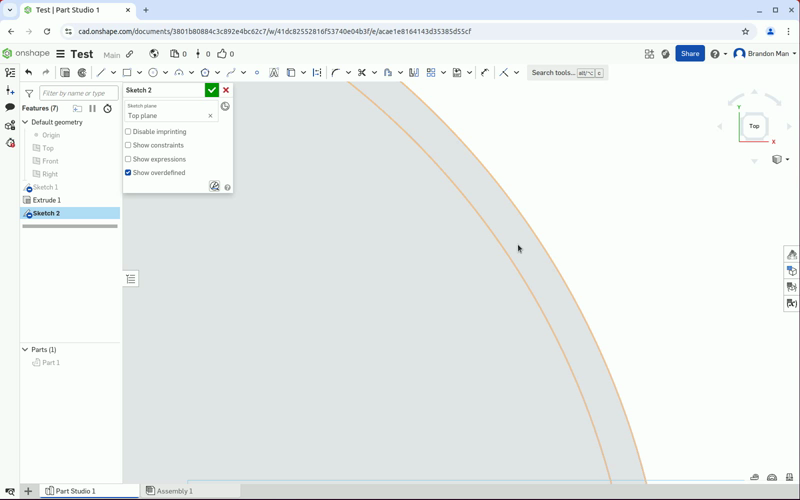
click(518, 244)
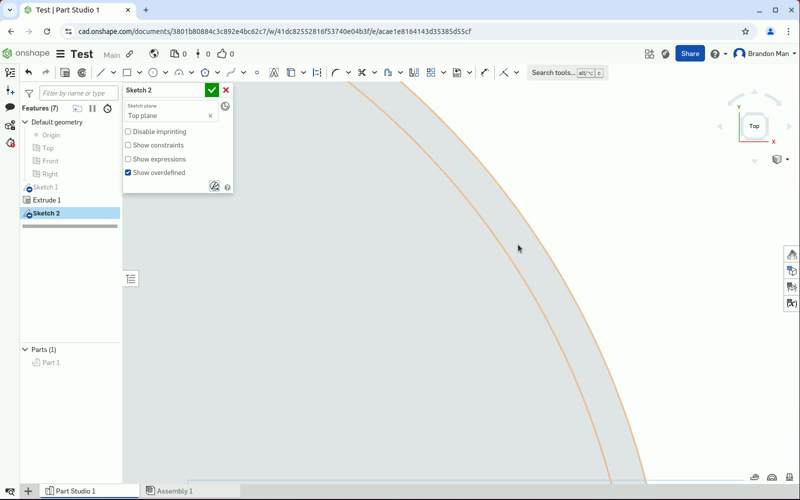
scroll(-6)
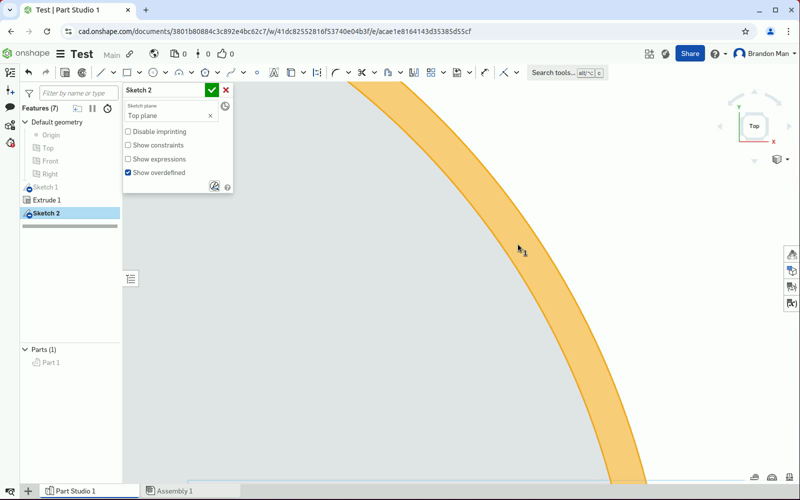
scroll(-6)
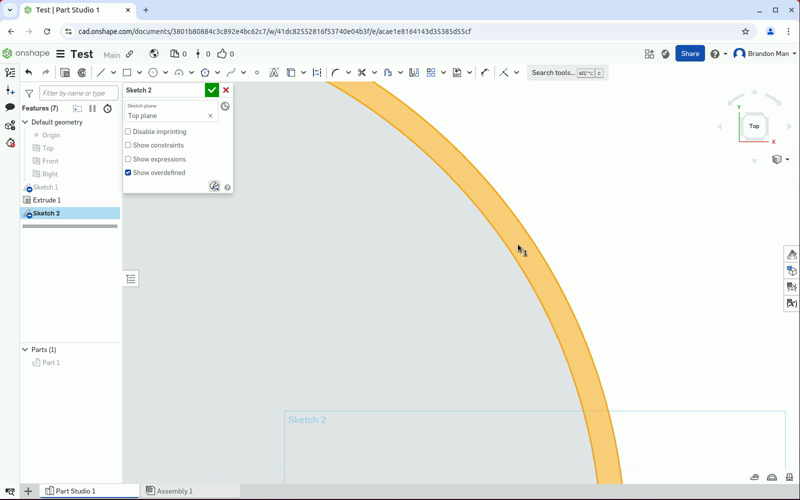
scroll(-6)
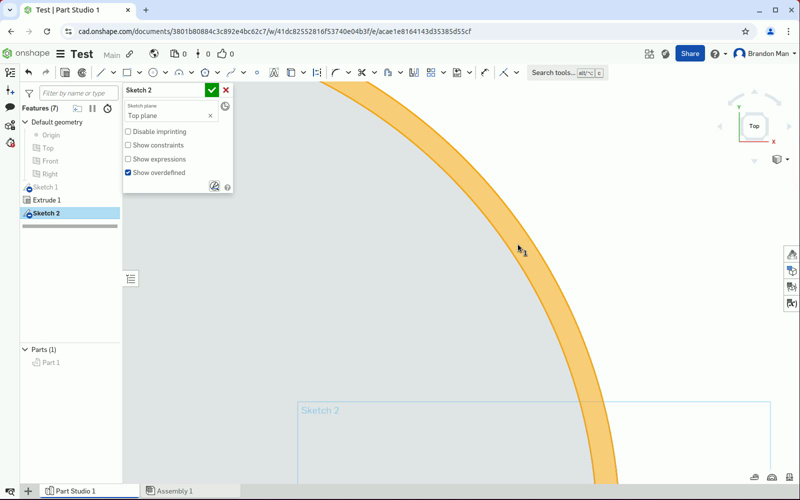
scroll(-6)
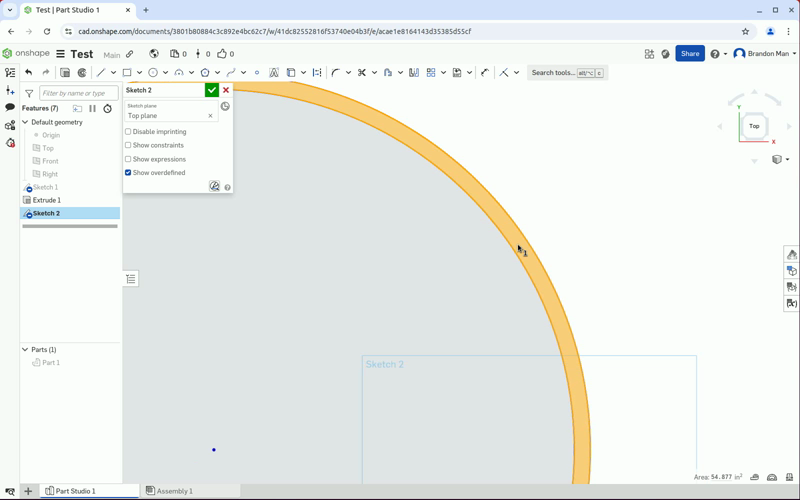
scroll(-6)
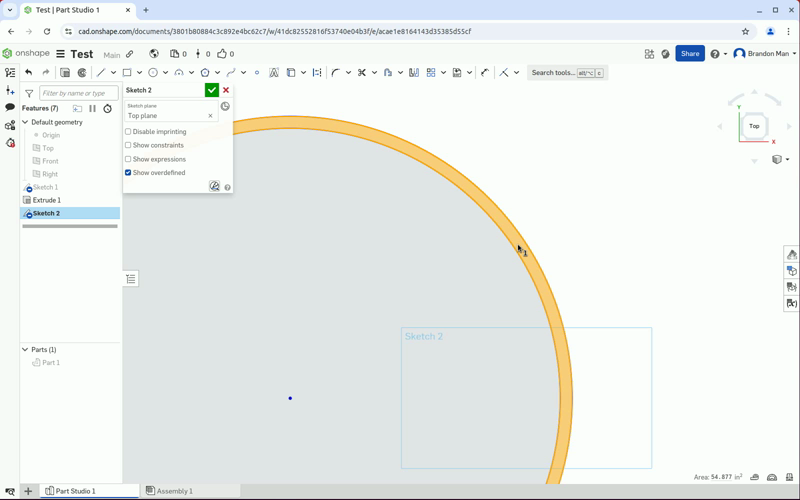
scroll(-6)
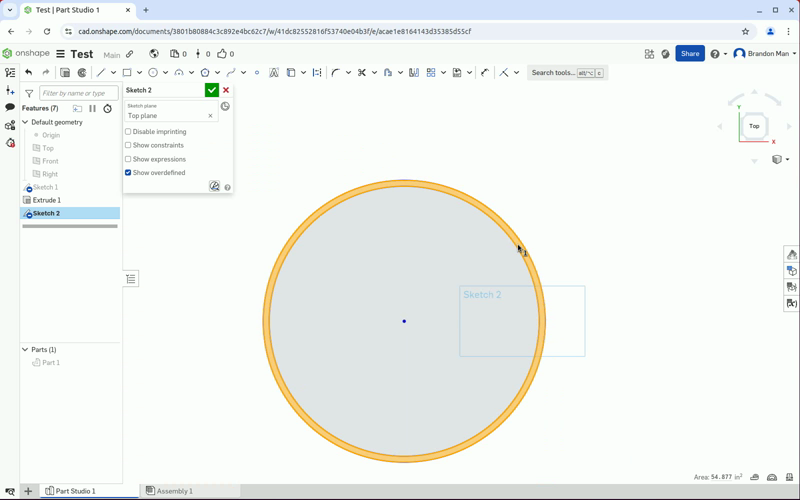
scroll(-6)
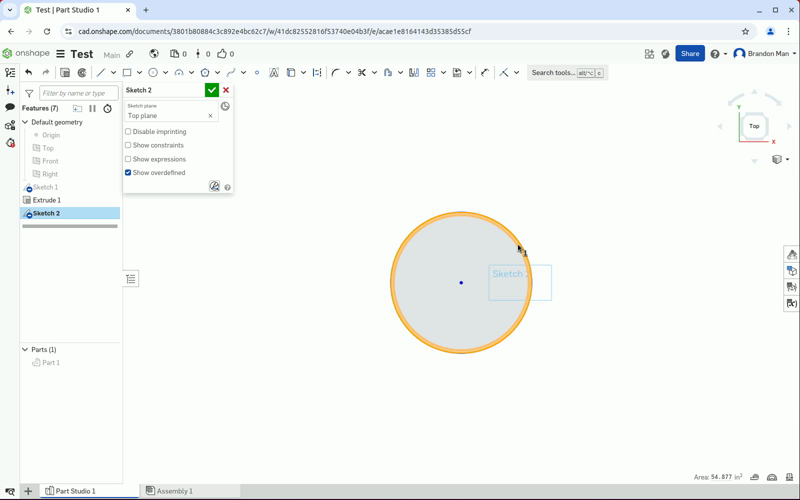
mouse_move(73, 352)
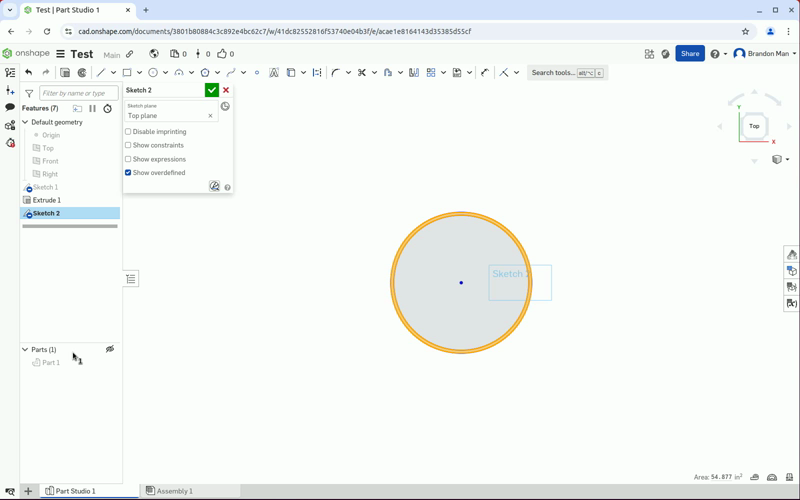
key(shift+y)
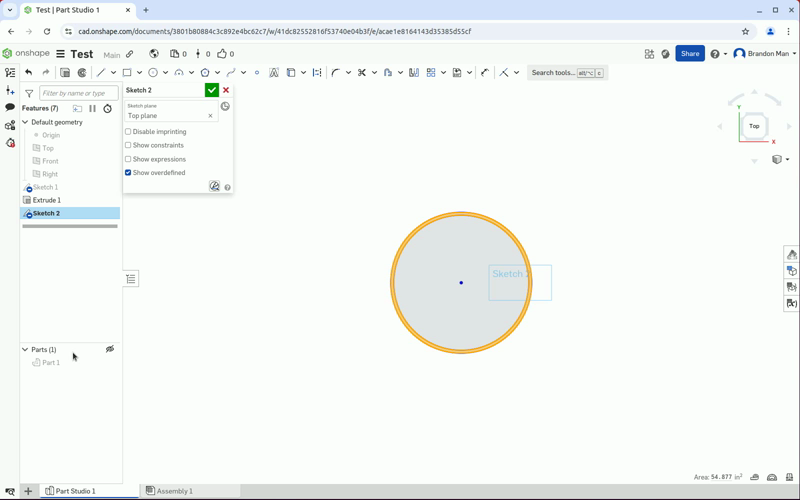
key(shift+e)
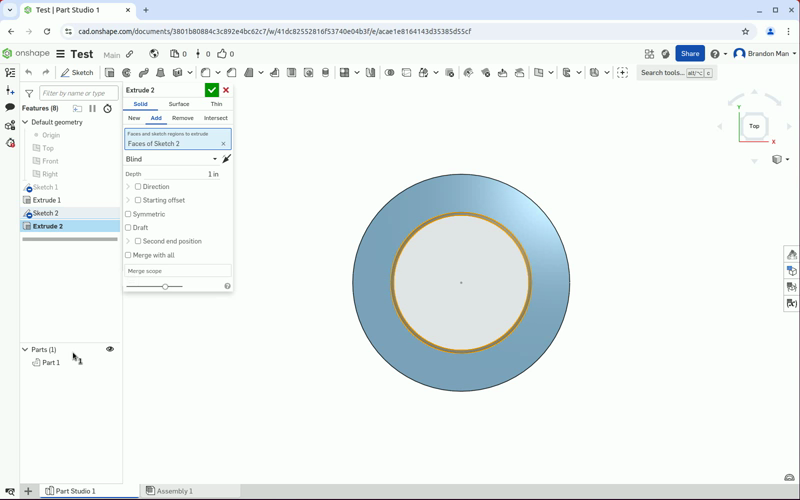
mouse_move(143, 106)
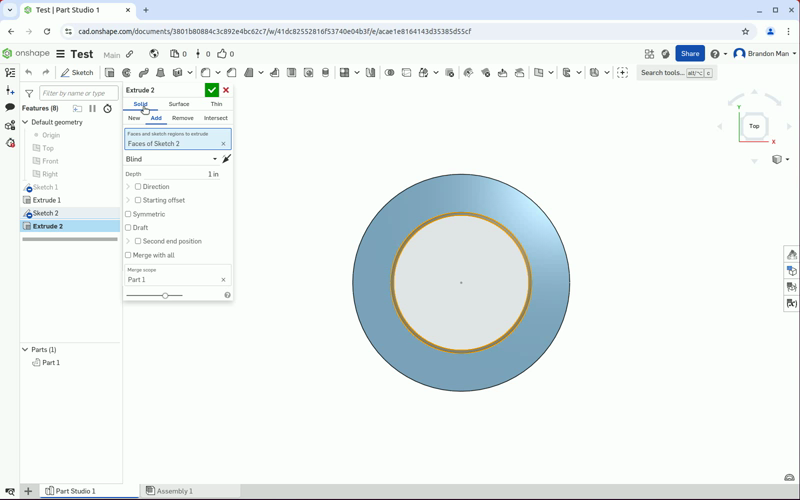
click(143, 106)
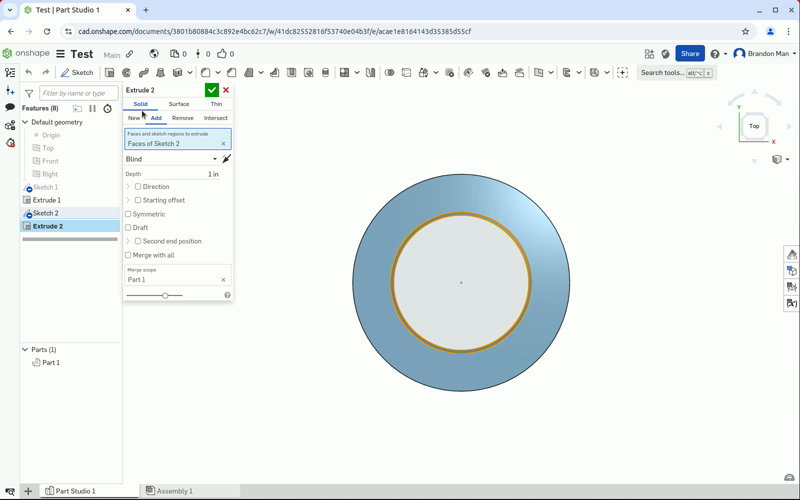
mouse_move(137, 120)
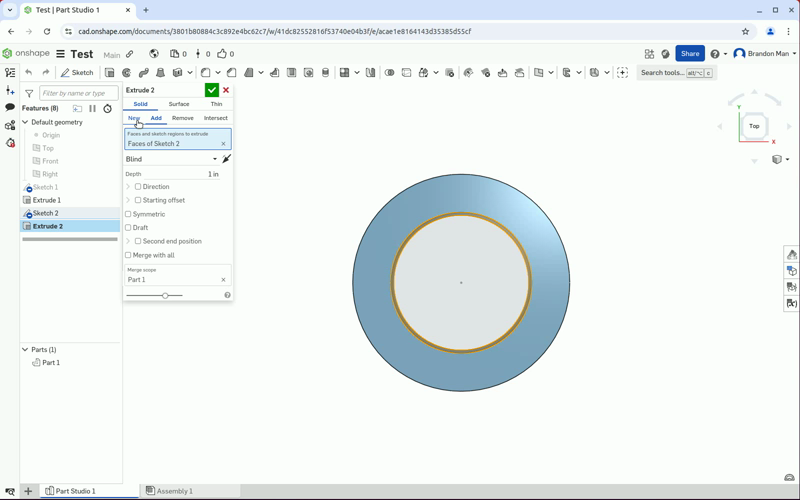
click(137, 120)
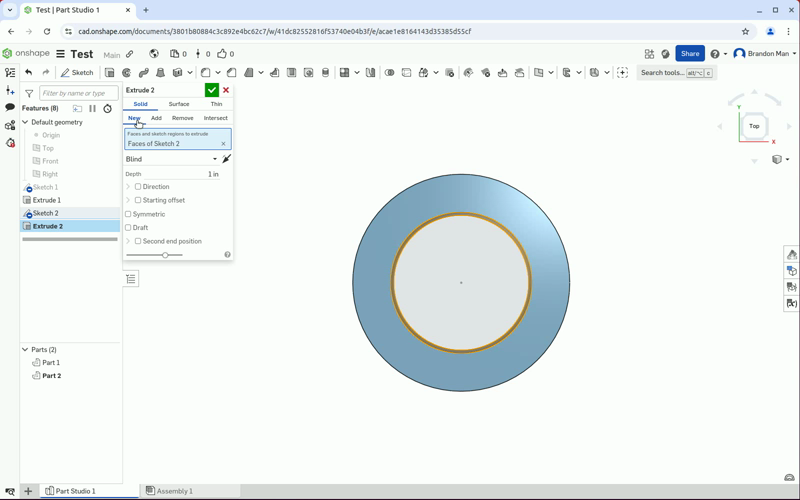
key(tab, 4)
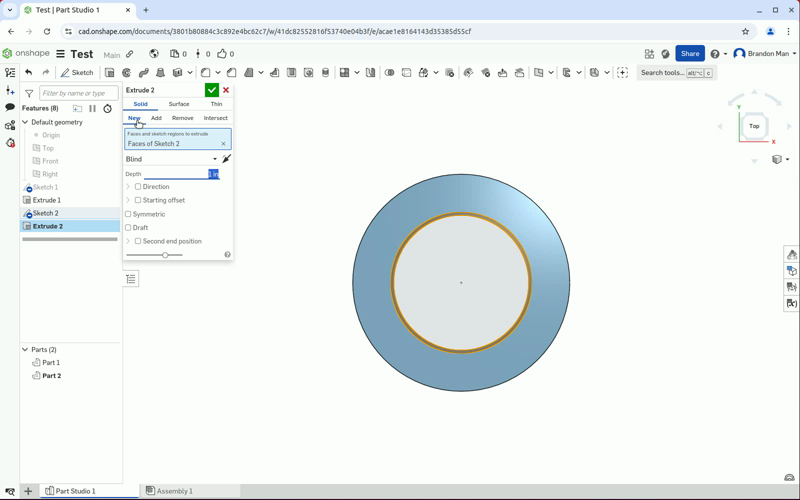
text(23.108)
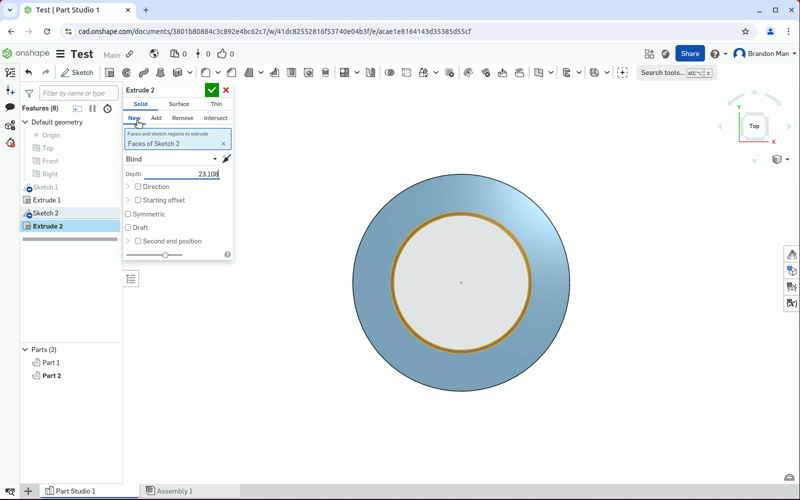
key(enter)
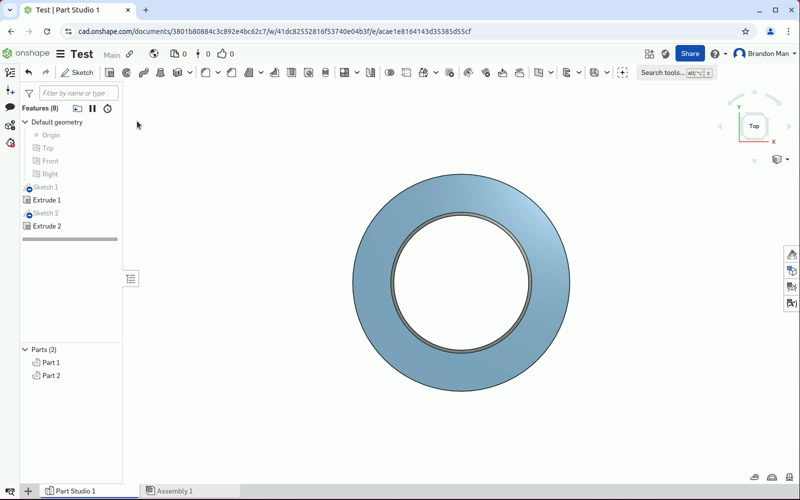
key(shift+h)
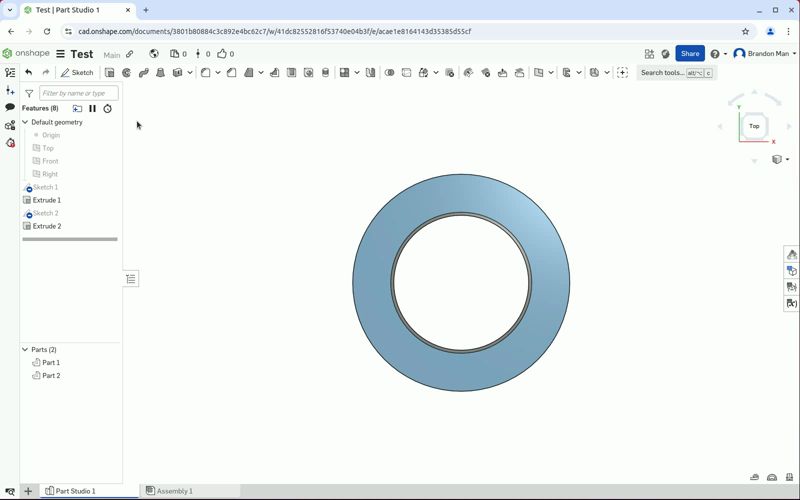
key(shift+h)
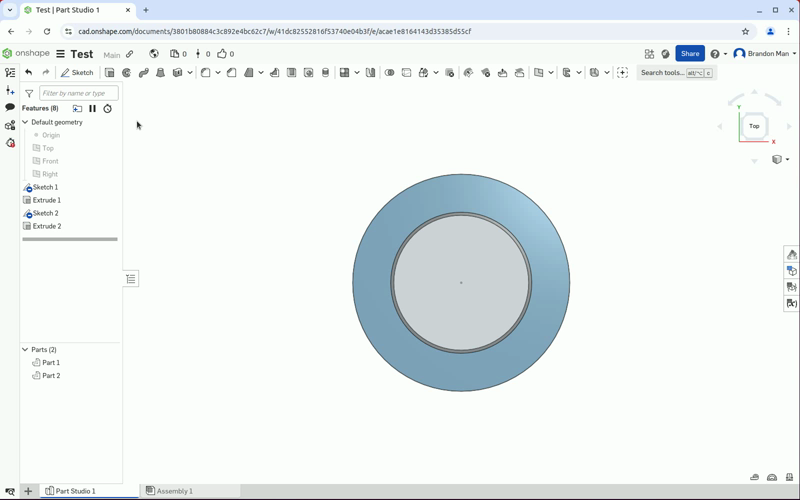
key(shift+7)
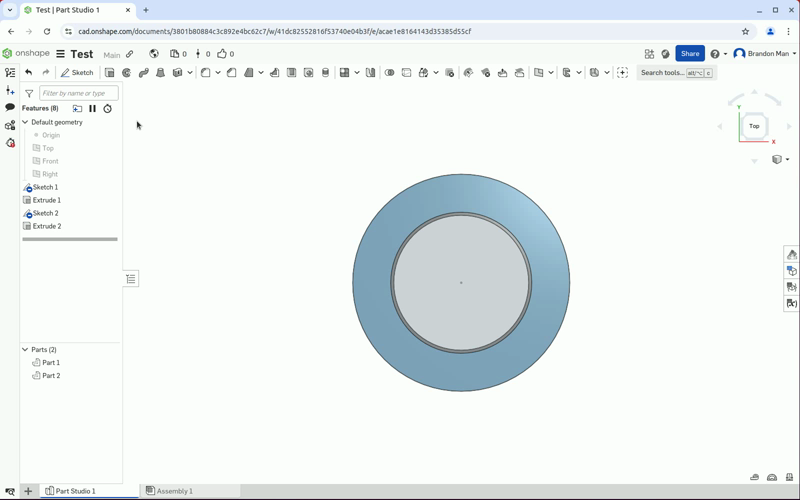
key(up, 3)
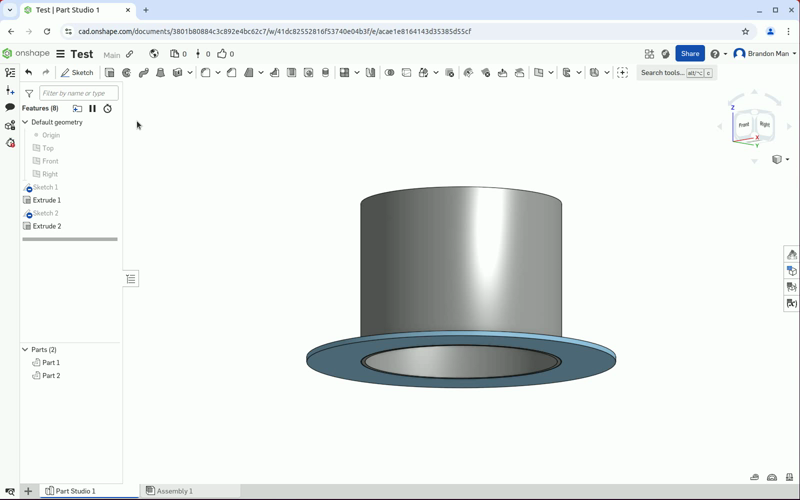
key(left, 3)
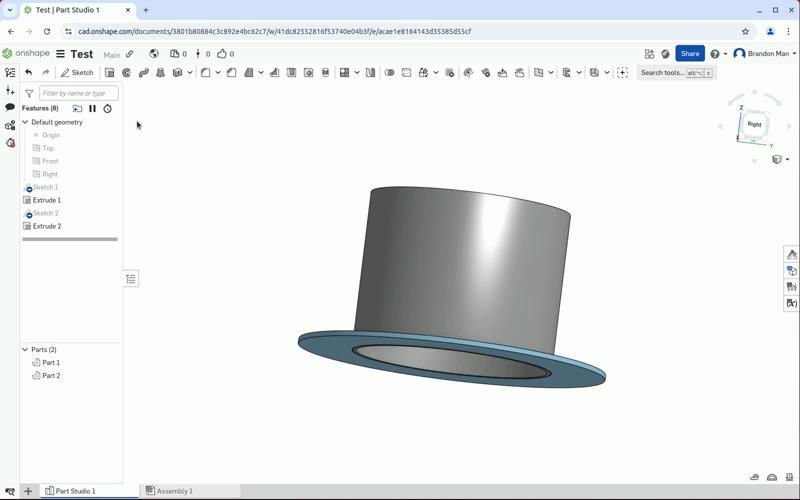
key(right, 3)
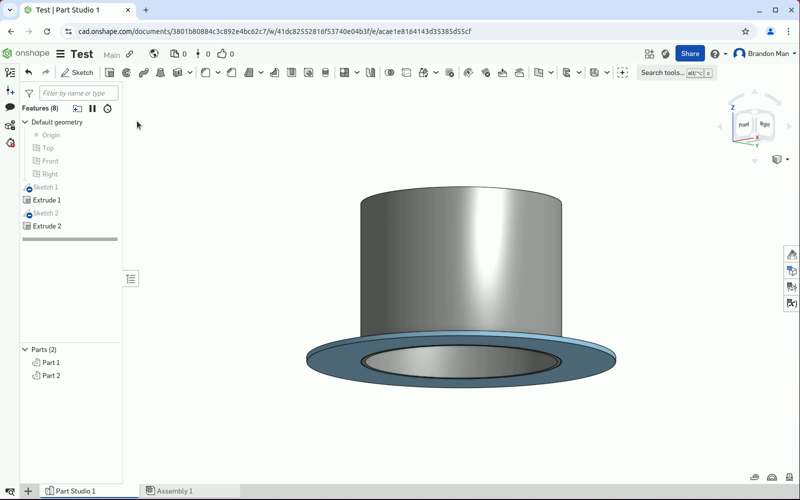
key(down, 3)
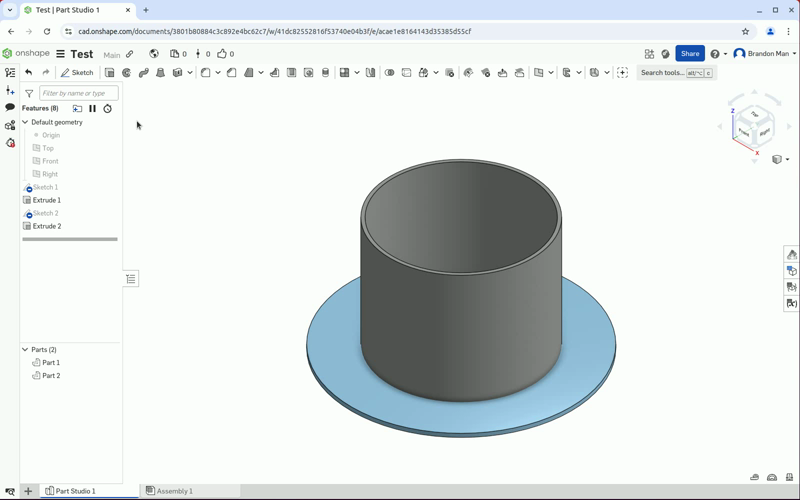
mouse_move(73, 189)
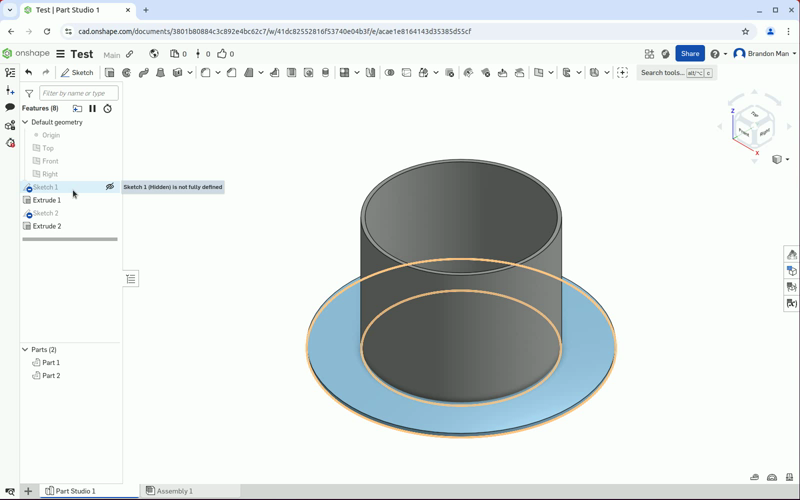
click(73, 189)